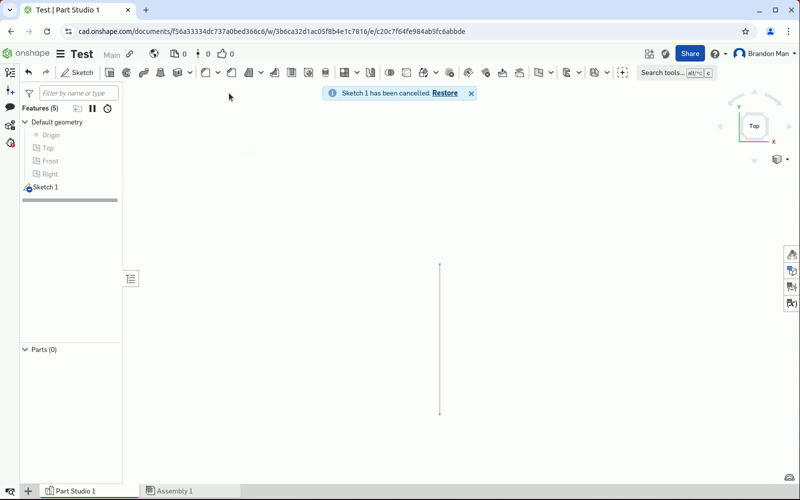
key(shift+h)
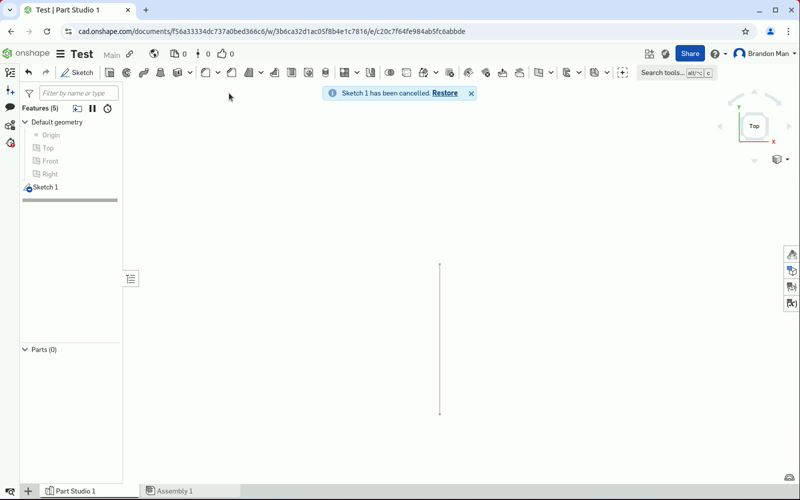
key(shift+s)
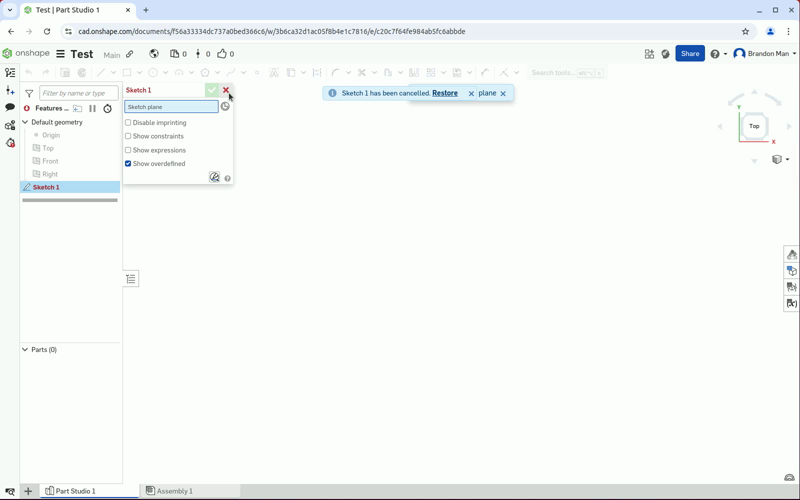
mouse_move(73, 150)
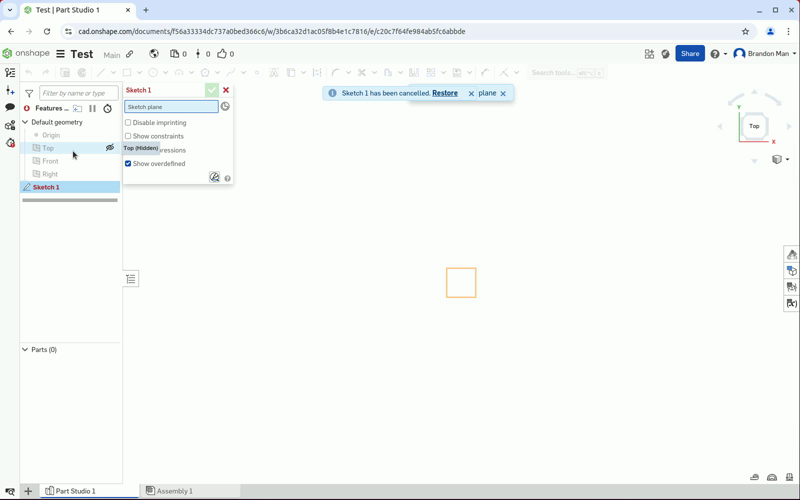
click(73, 150)
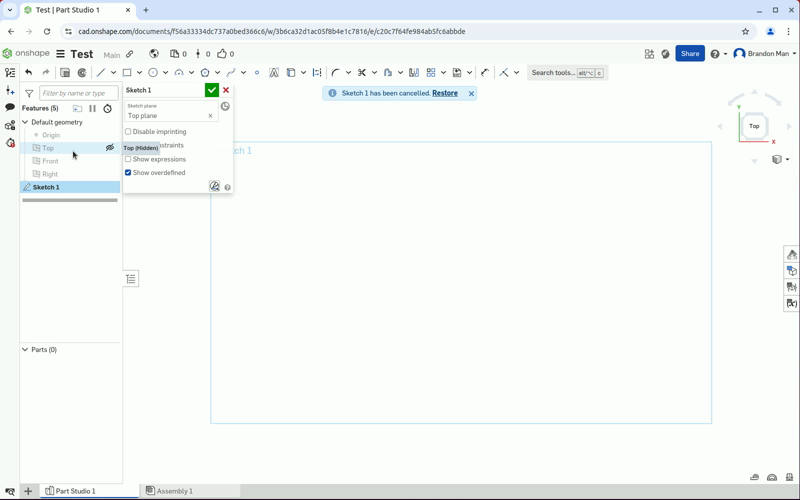
mouse_move(73, 352)
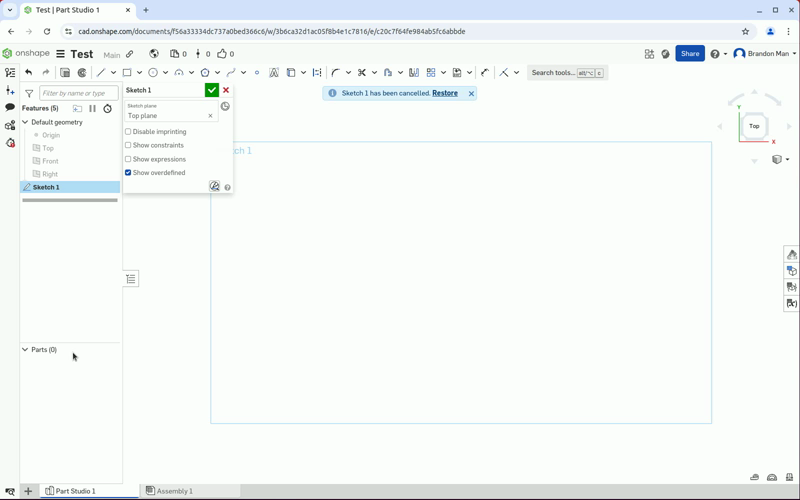
key(y)
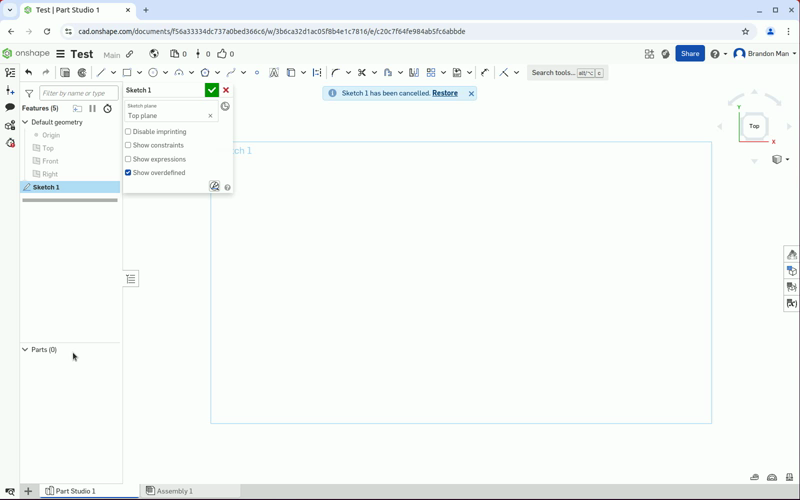
key(l)
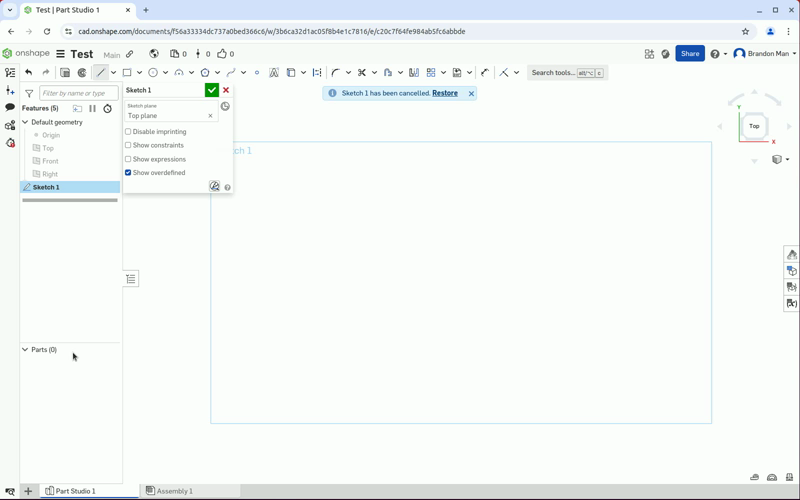
key_down(shift)
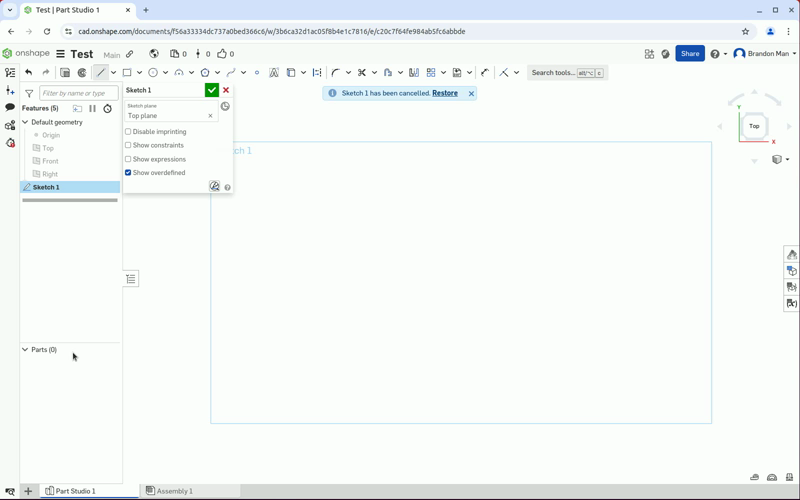
mouse_move(460, 282)
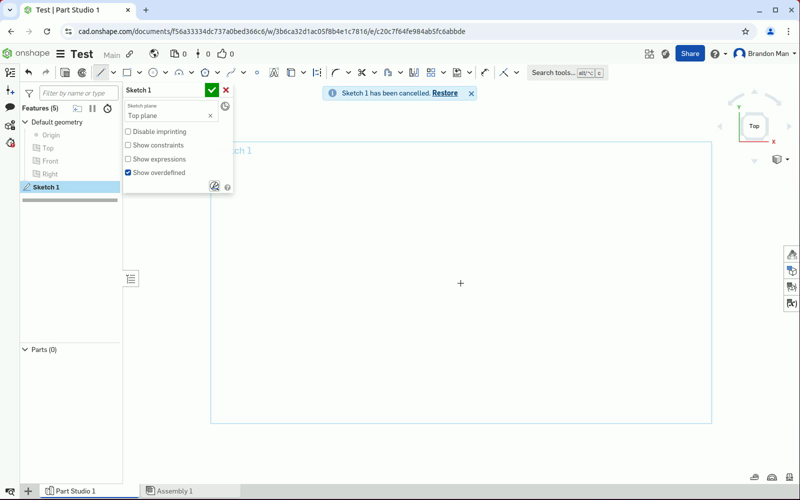
click(460, 282)
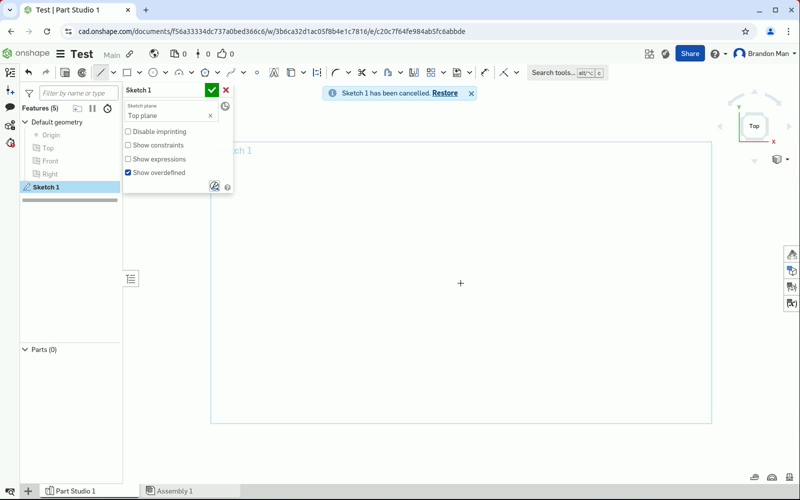
key_up(shift)
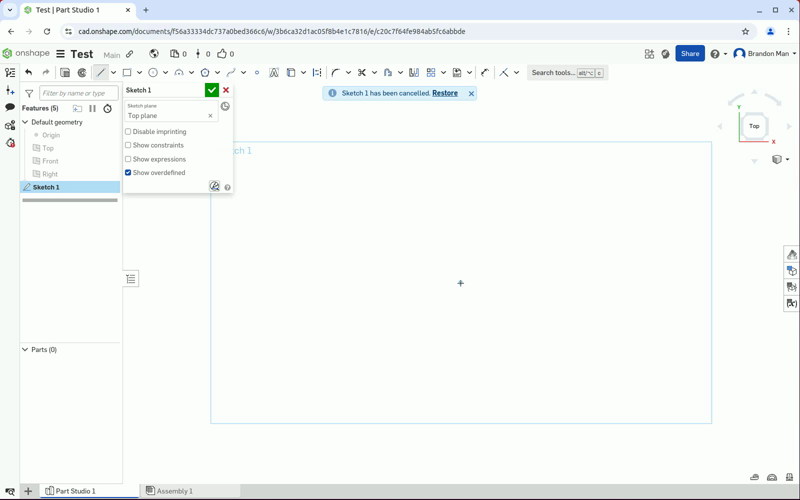
key_down(shift)
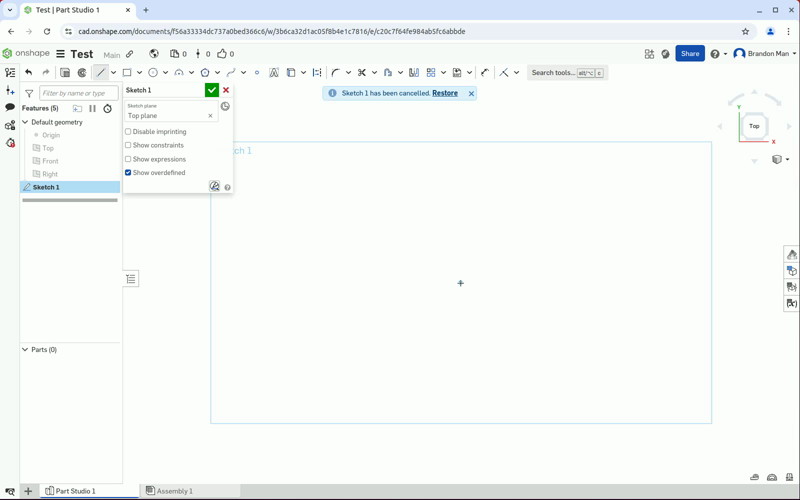
mouse_move(573, 282)
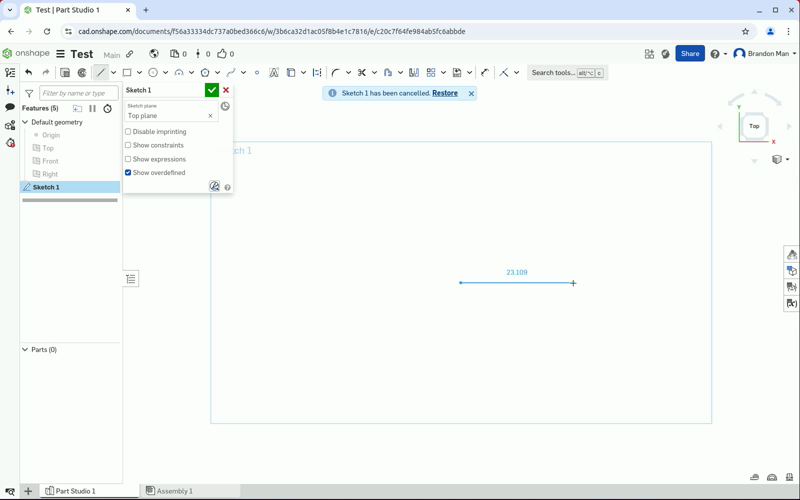
click(573, 282)
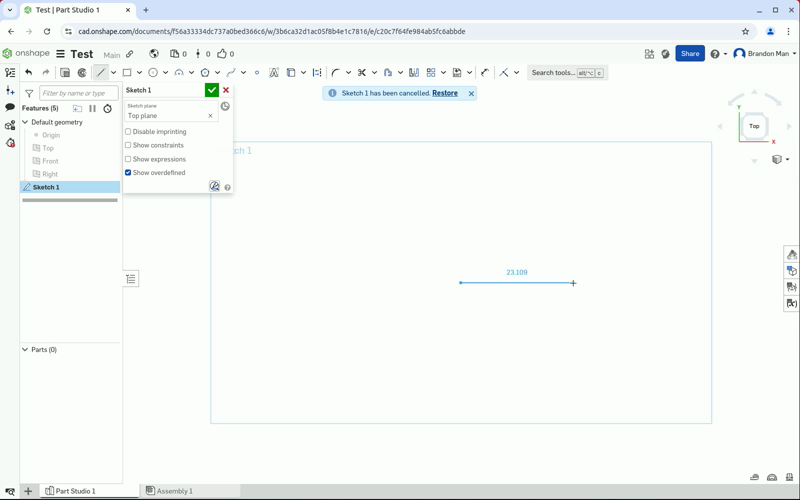
key_up(shift)
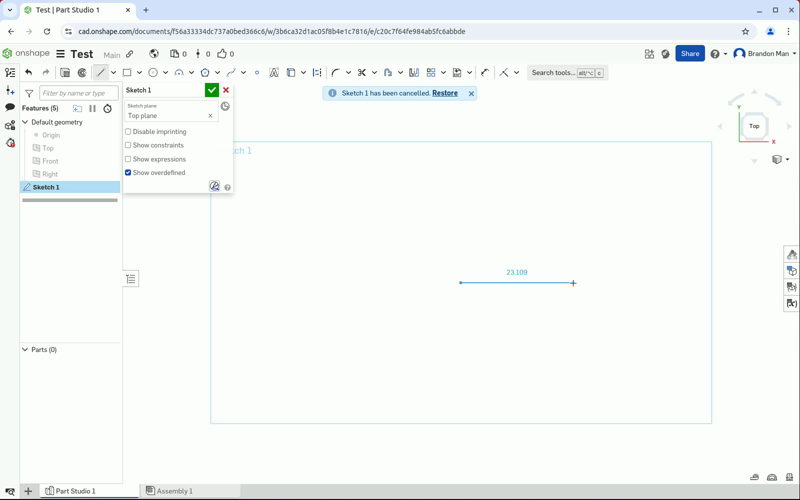
key_down(shift)
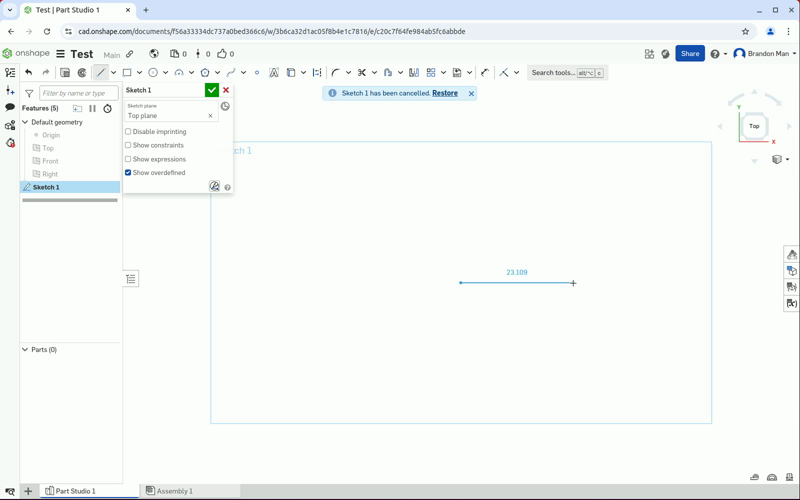
mouse_move(589, 282)
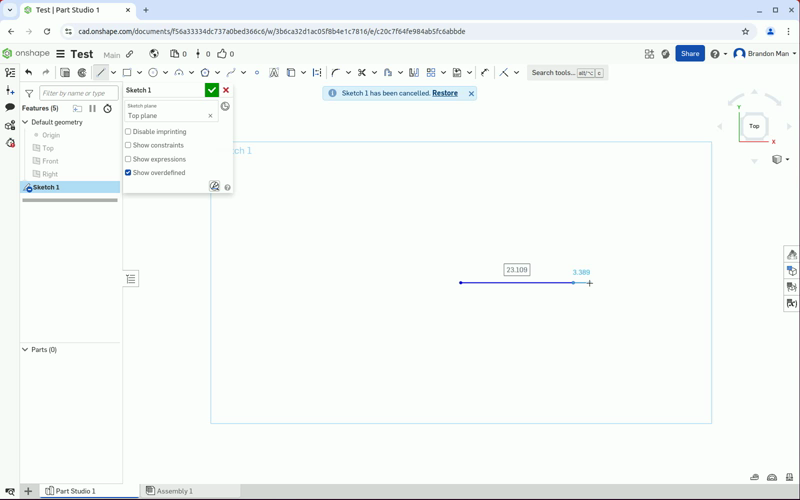
mouse_move(573, 281)
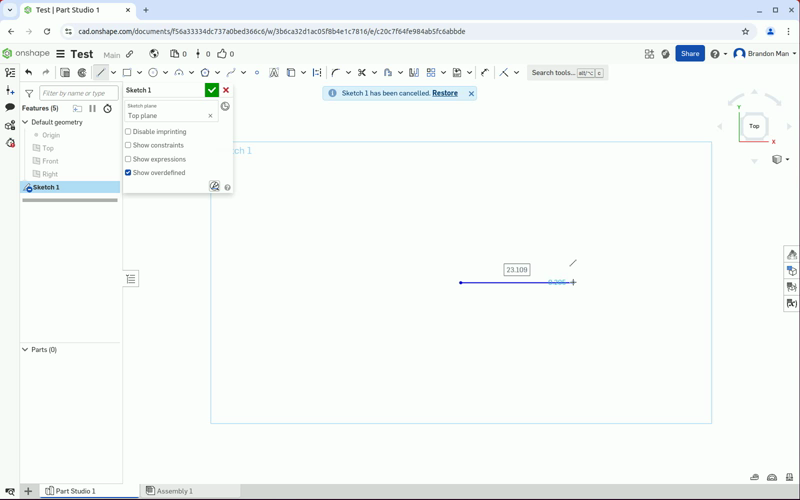
scroll(6)
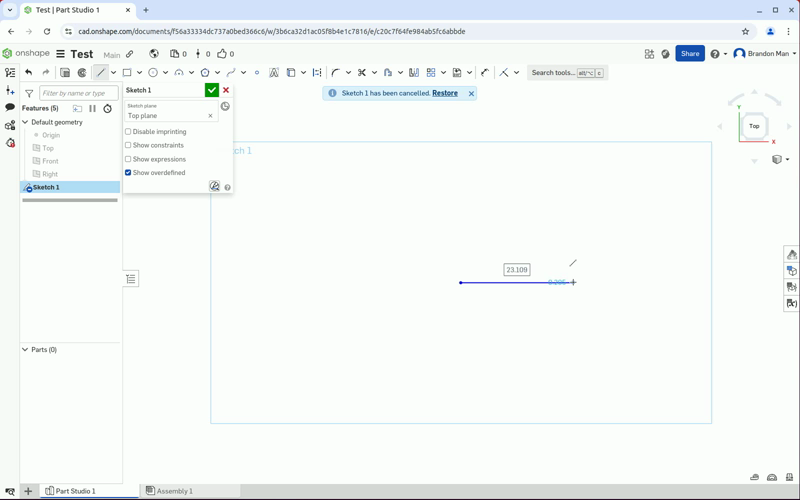
scroll(6)
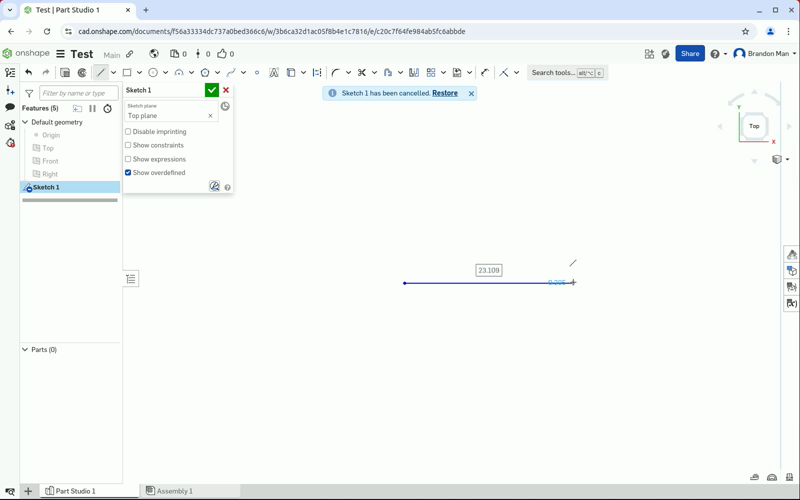
scroll(6)
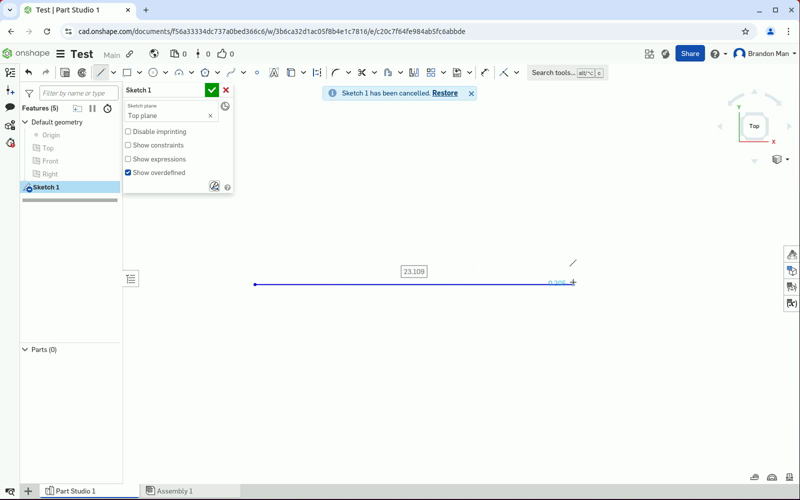
scroll(6)
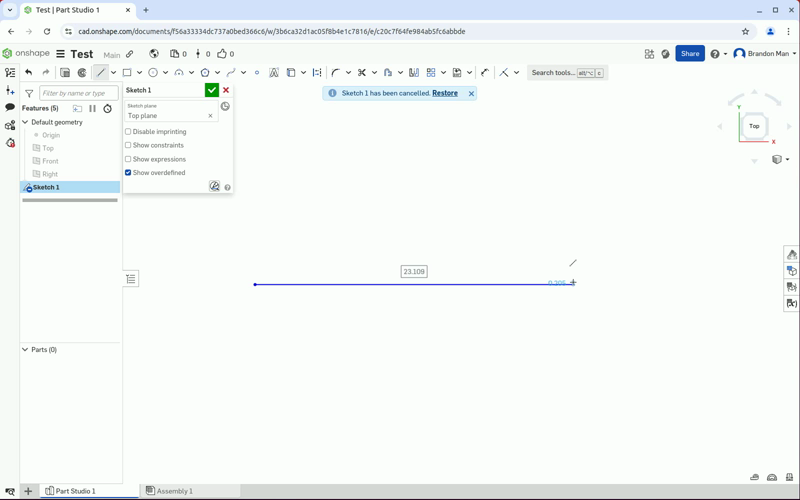
scroll(6)
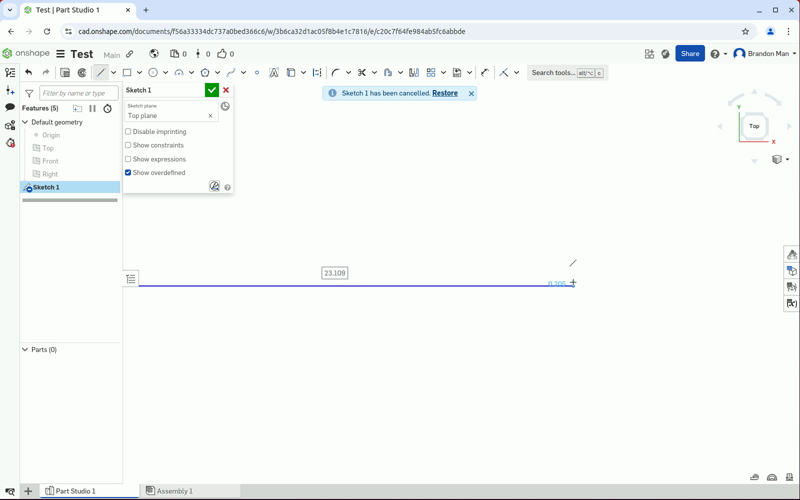
scroll(6)
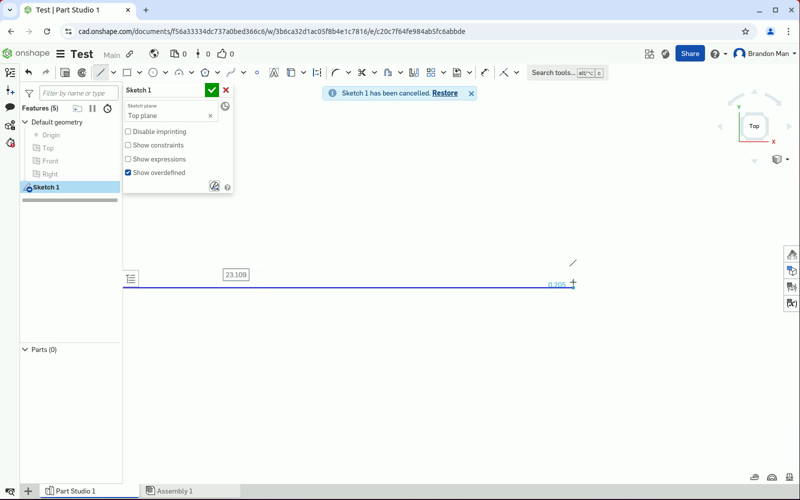
scroll(6)
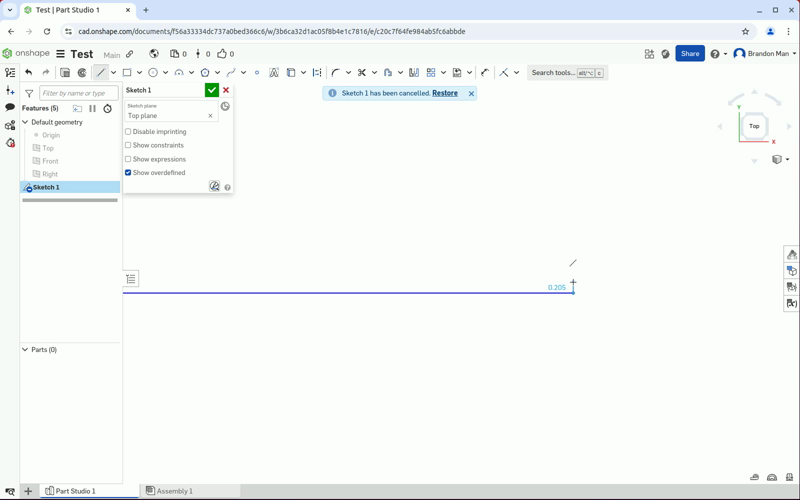
click(573, 281)
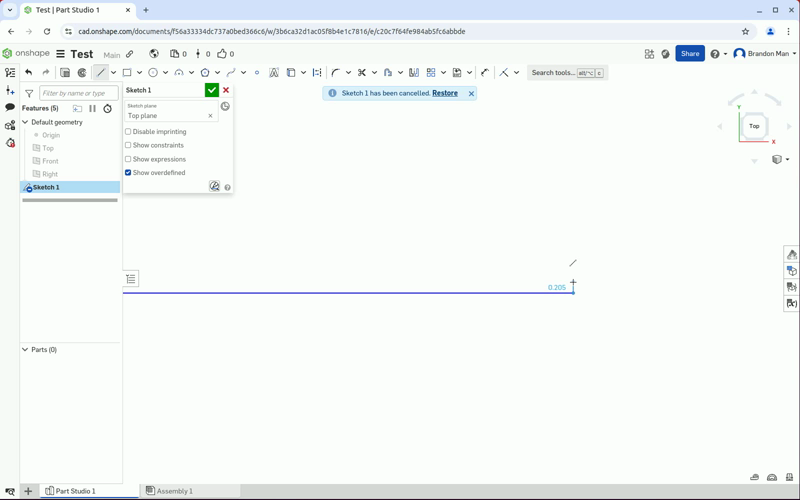
scroll(-6)
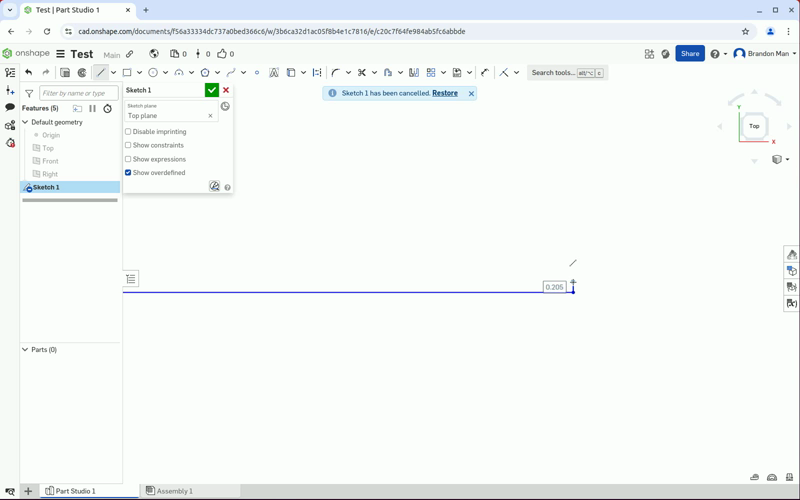
scroll(-6)
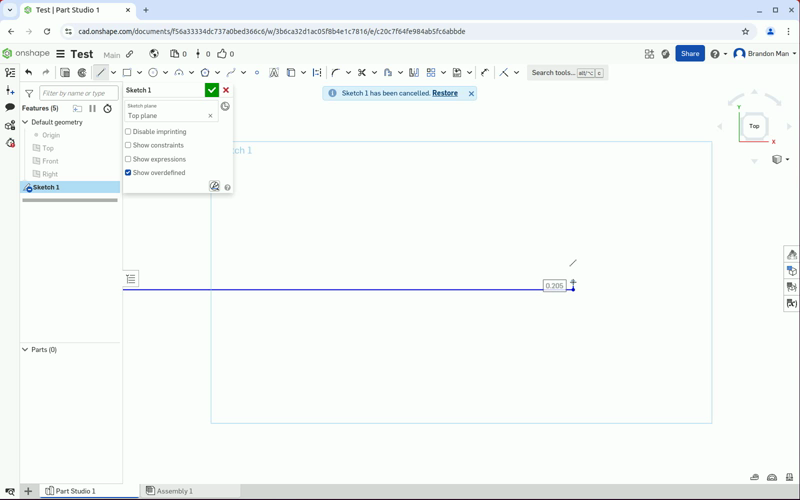
scroll(-6)
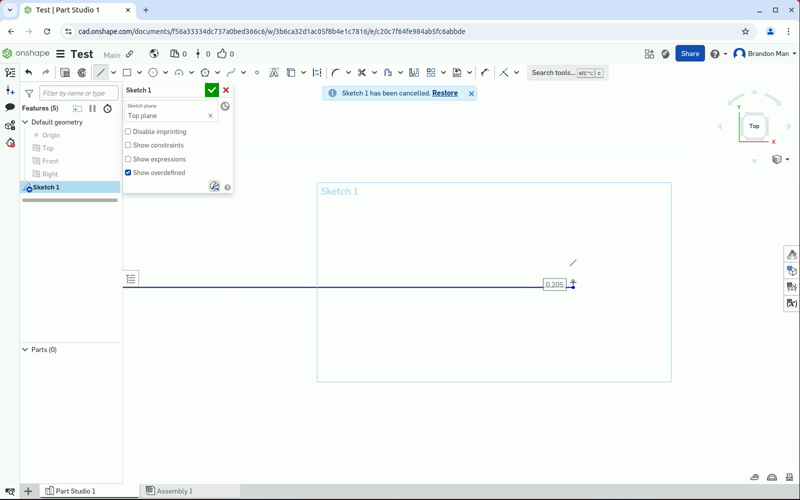
scroll(-6)
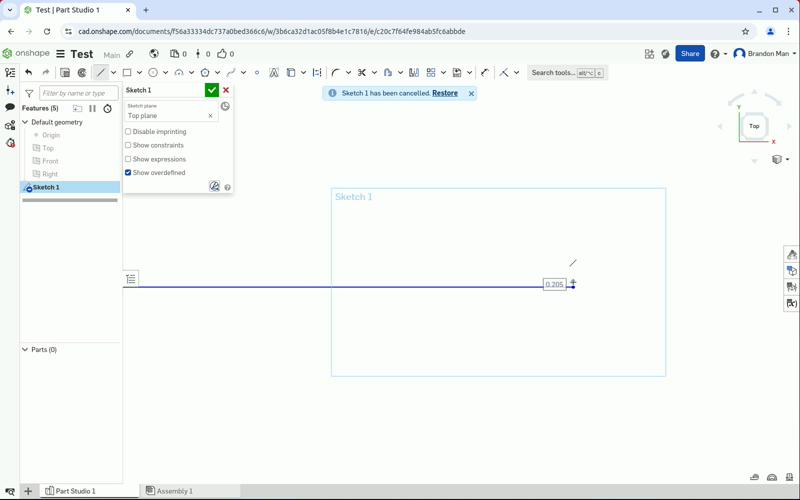
scroll(-6)
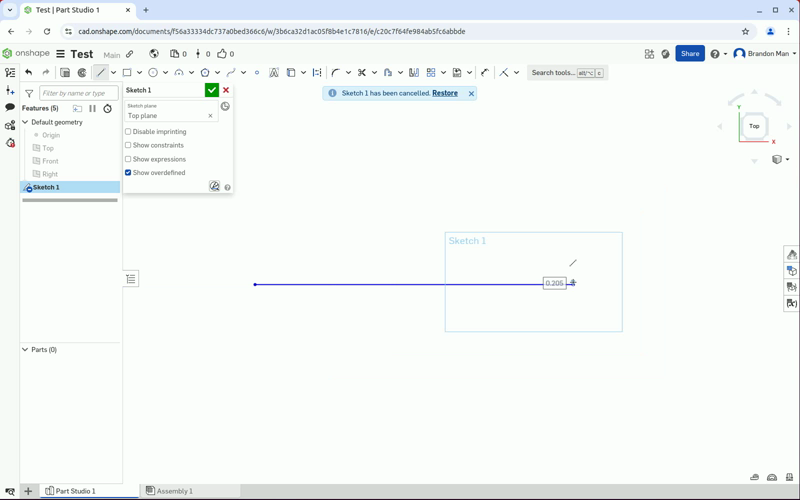
scroll(-6)
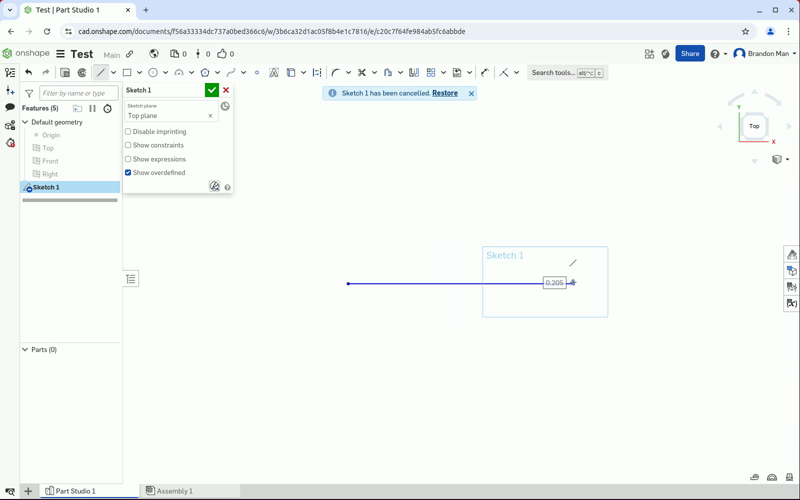
scroll(-6)
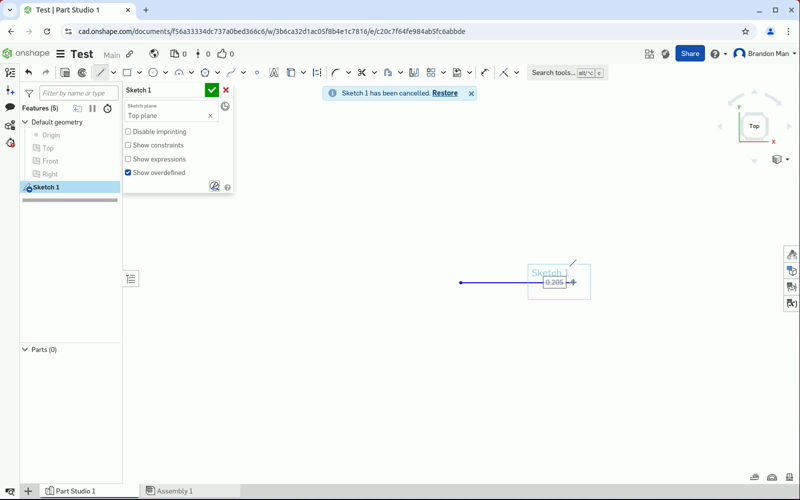
key_up(shift)
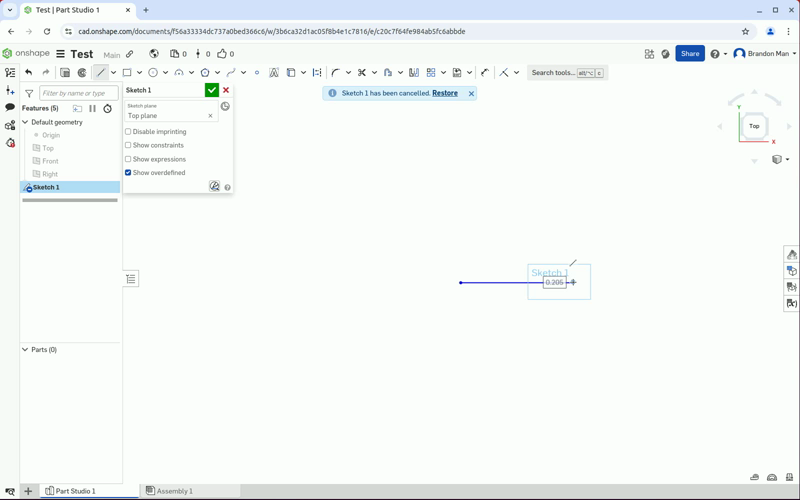
key_down(shift)
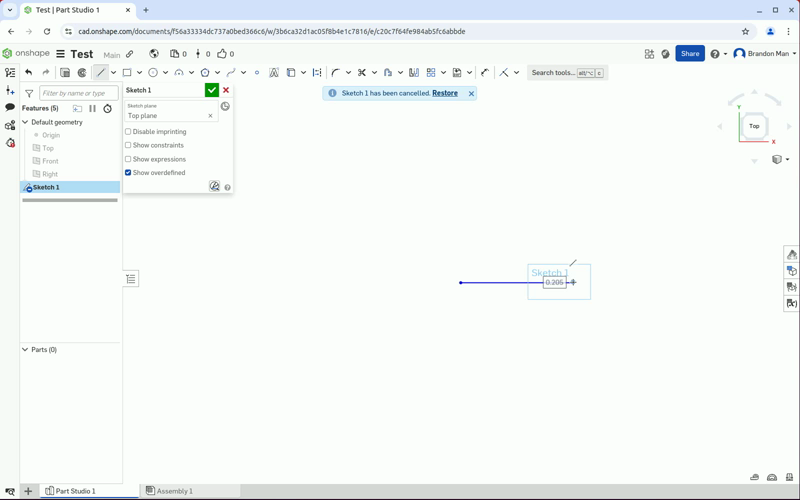
mouse_move(589, 281)
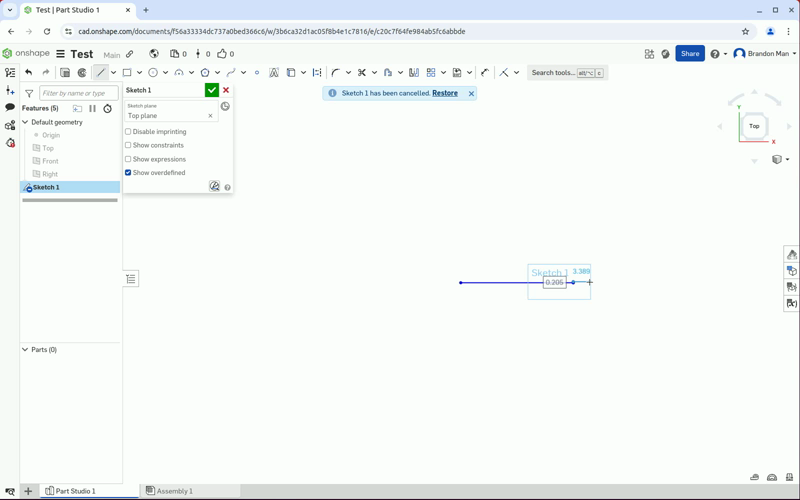
mouse_move(564, 281)
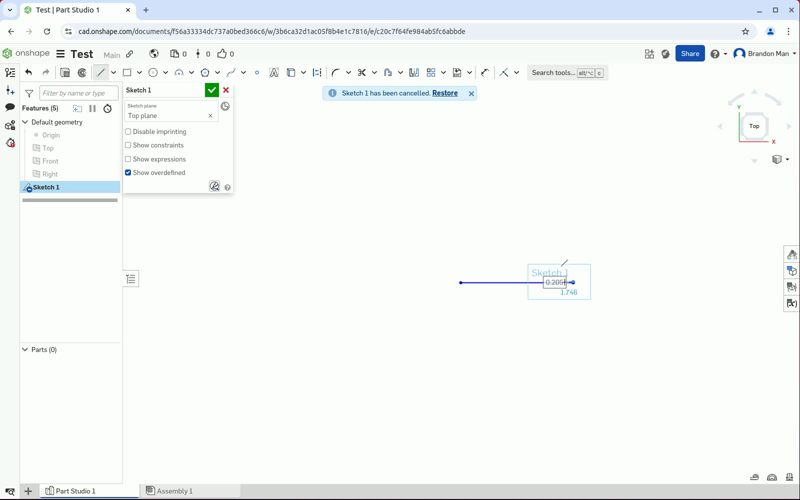
click(564, 281)
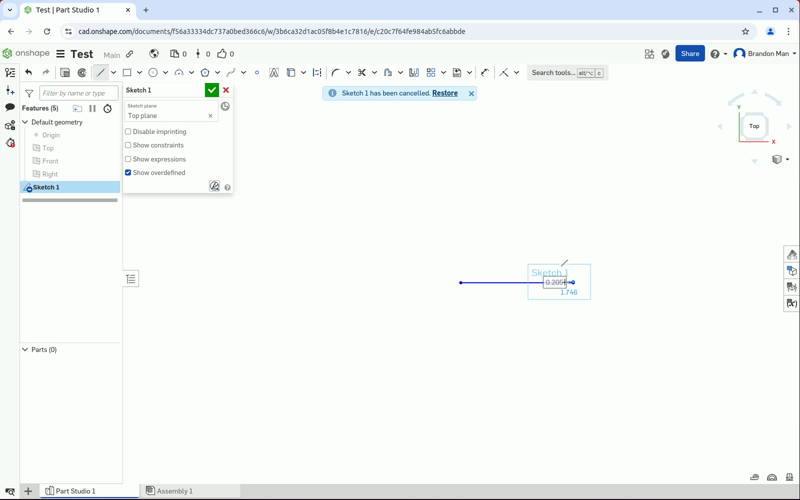
key_up(shift)
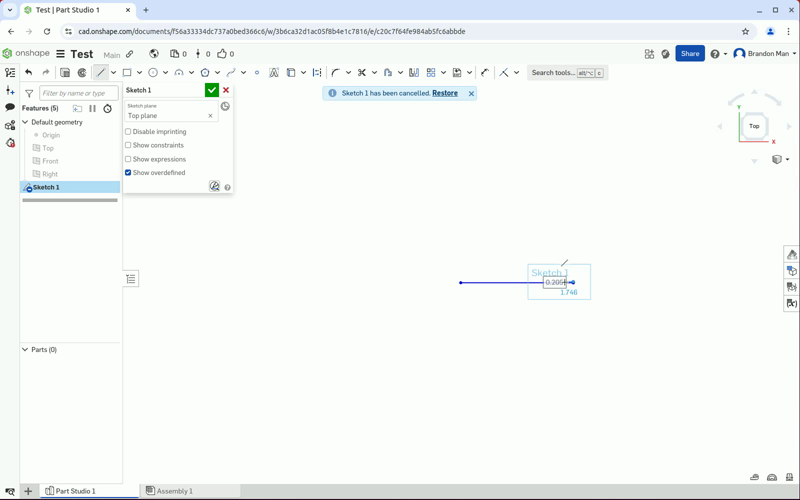
key_down(shift)
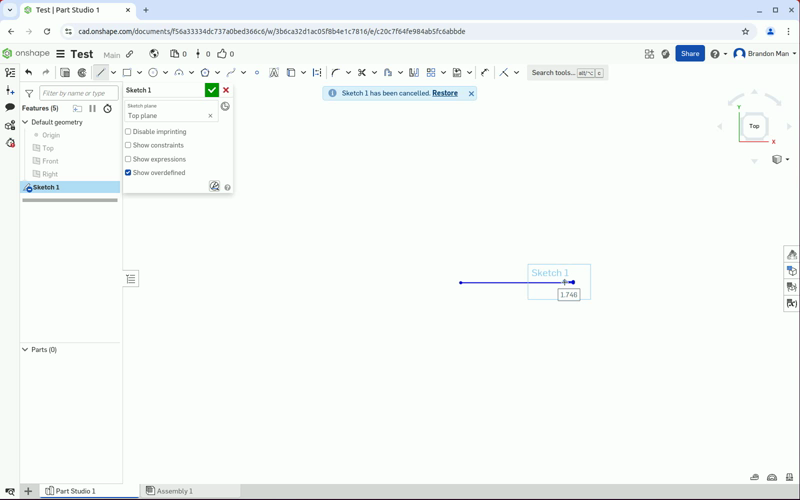
mouse_move(589, 281)
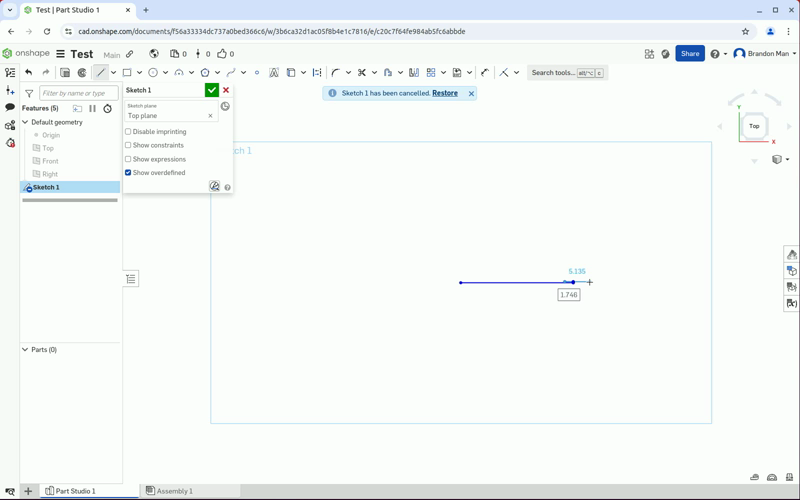
mouse_move(564, 223)
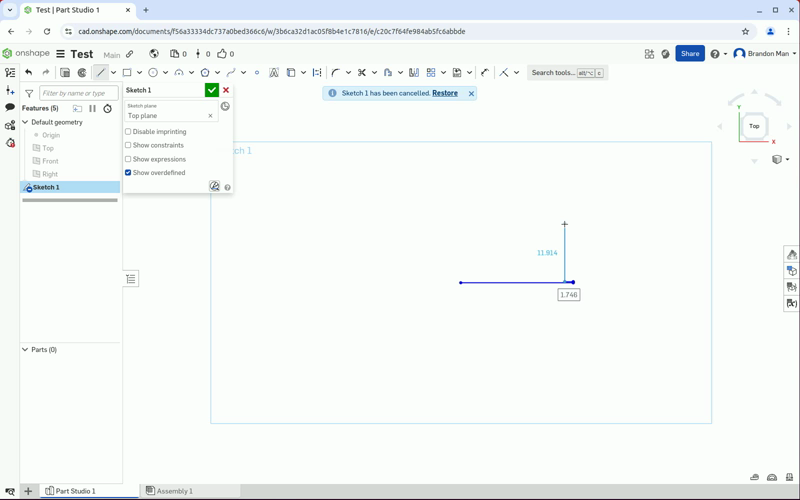
click(564, 223)
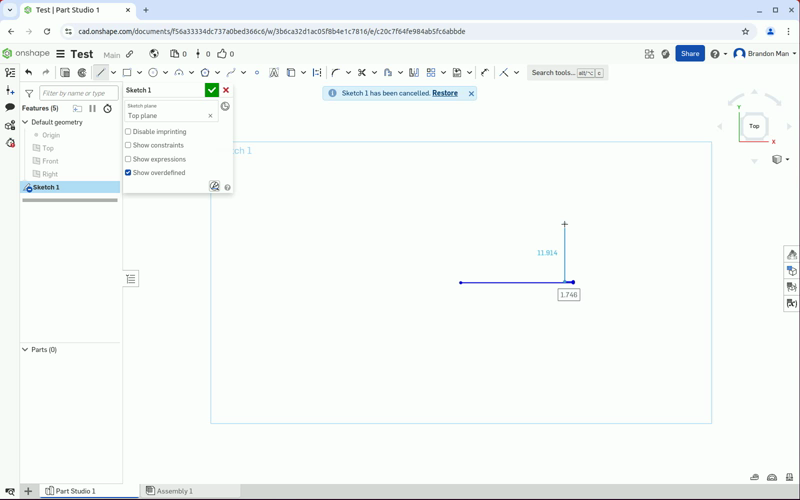
key_up(shift)
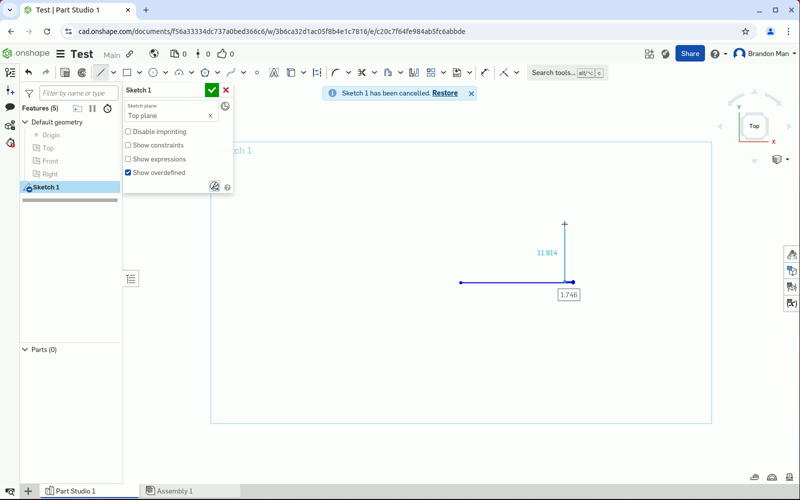
key_down(shift)
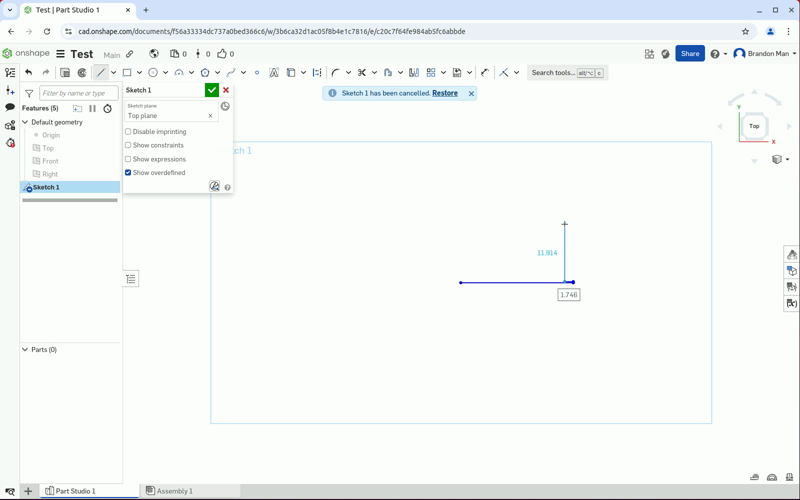
mouse_move(589, 223)
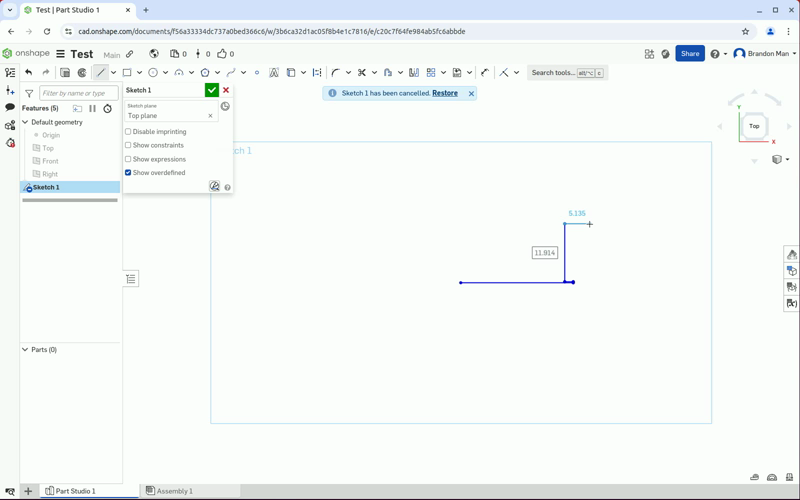
mouse_move(573, 223)
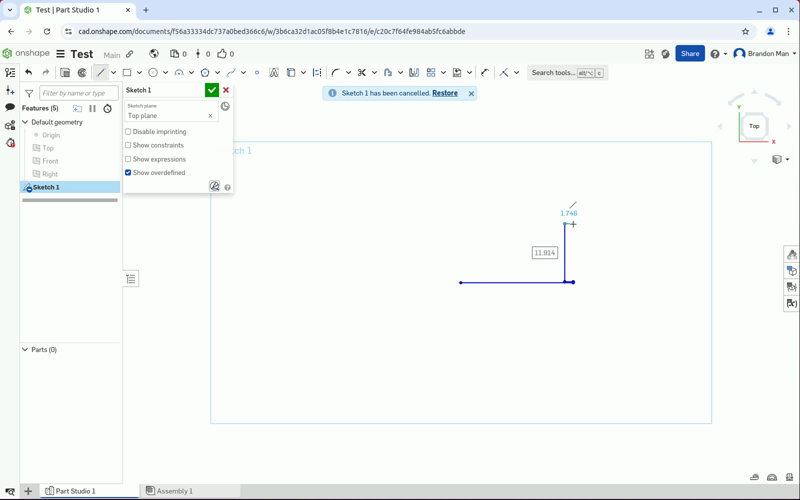
click(573, 223)
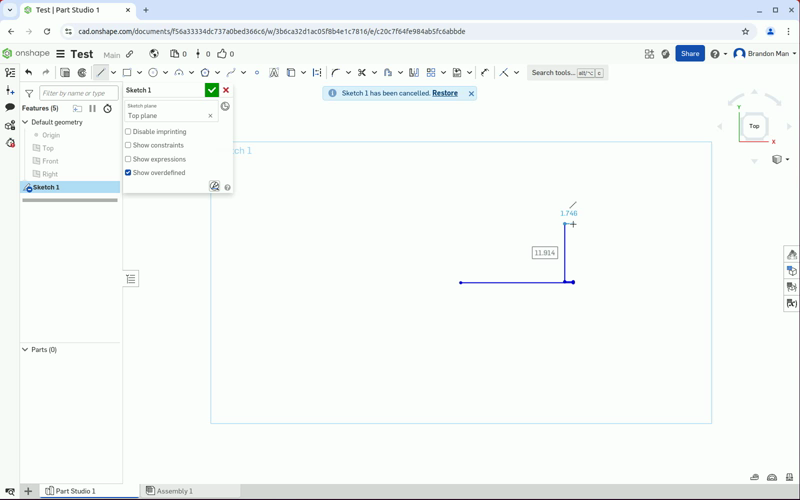
key_up(shift)
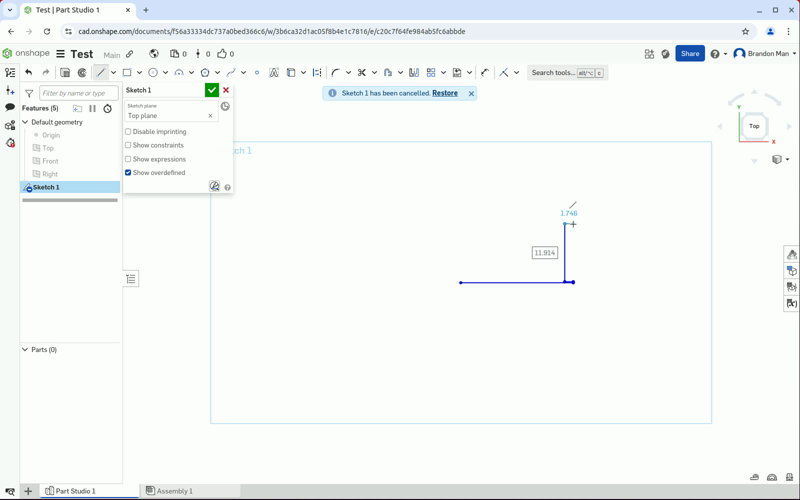
key_down(shift)
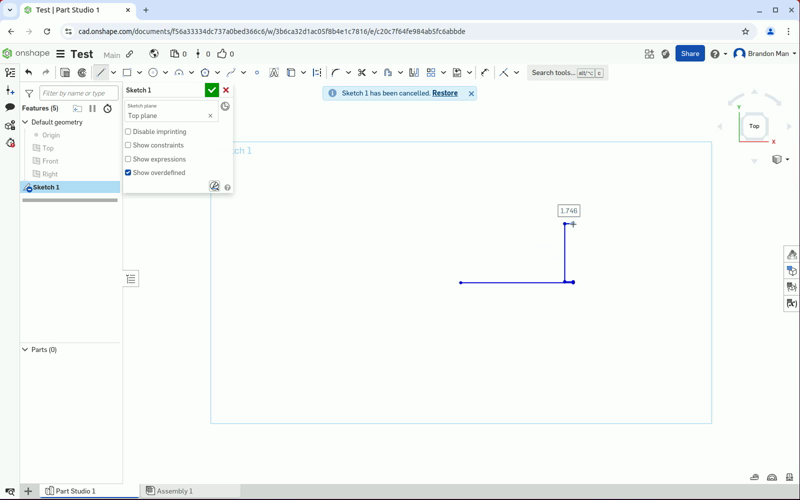
mouse_move(589, 223)
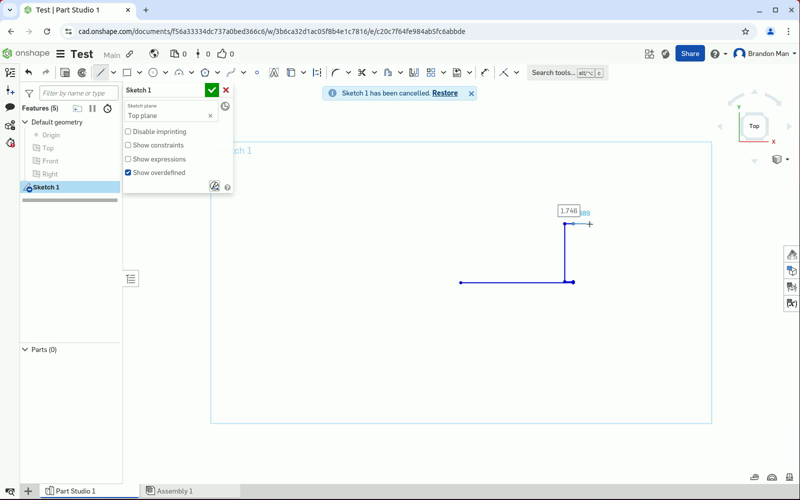
mouse_move(573, 222)
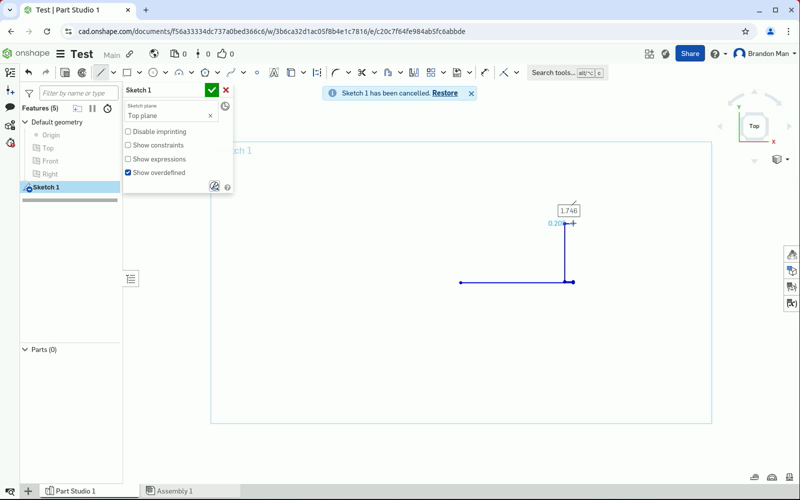
scroll(6)
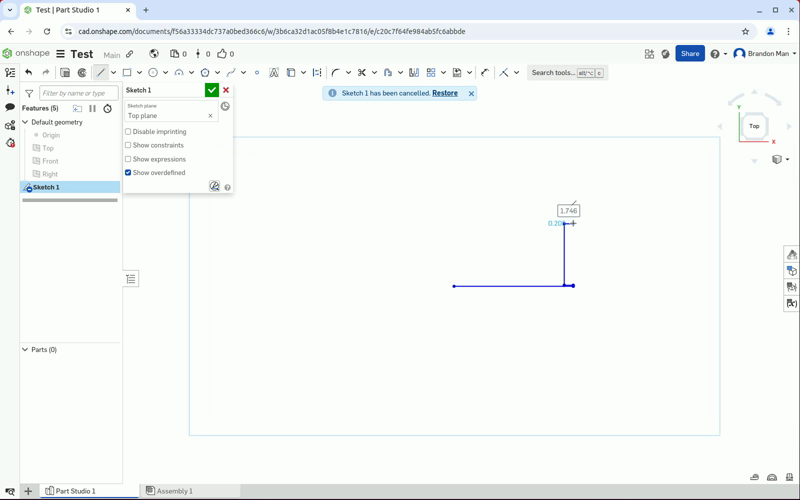
scroll(6)
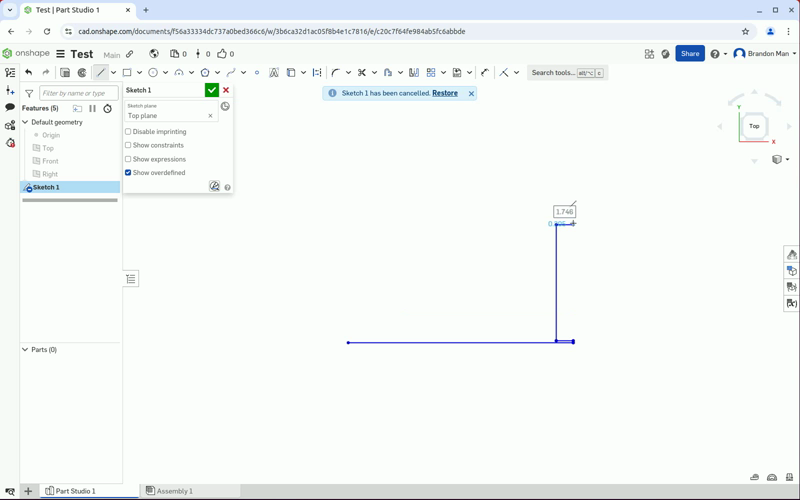
scroll(6)
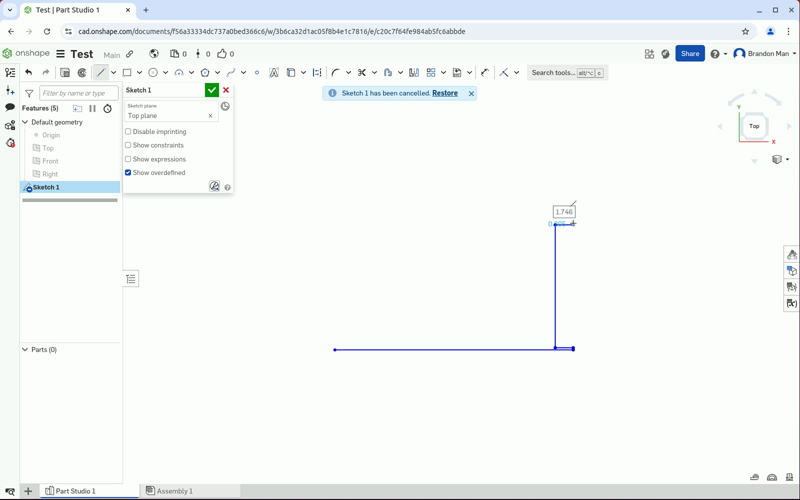
scroll(6)
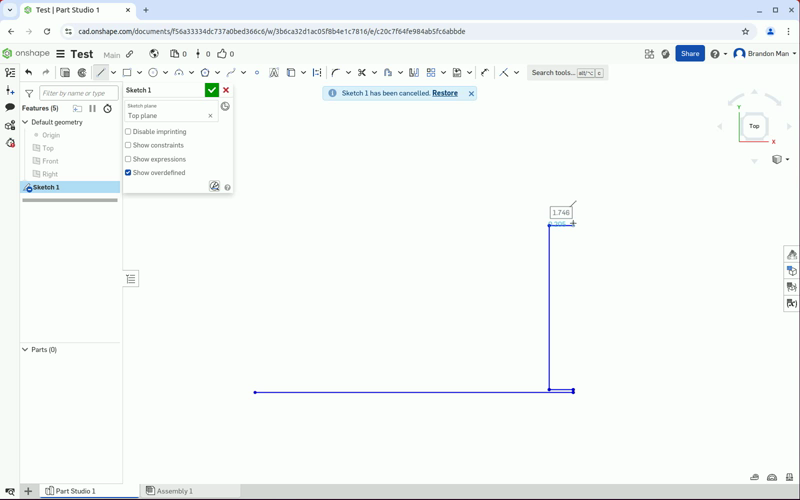
scroll(6)
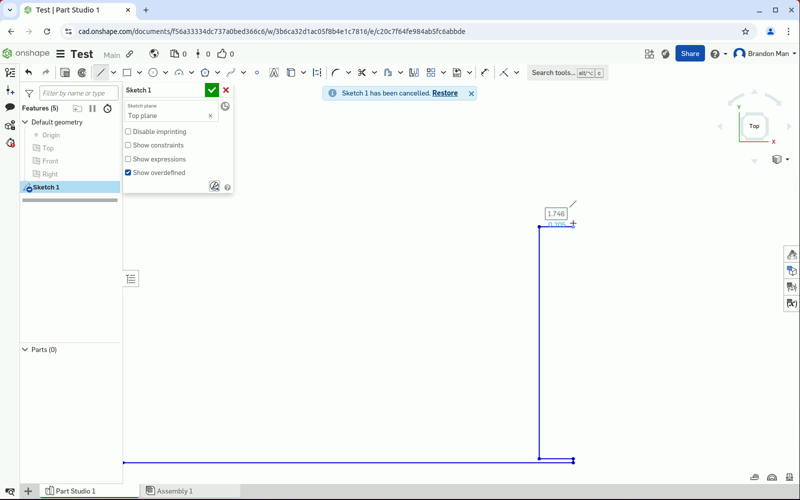
scroll(6)
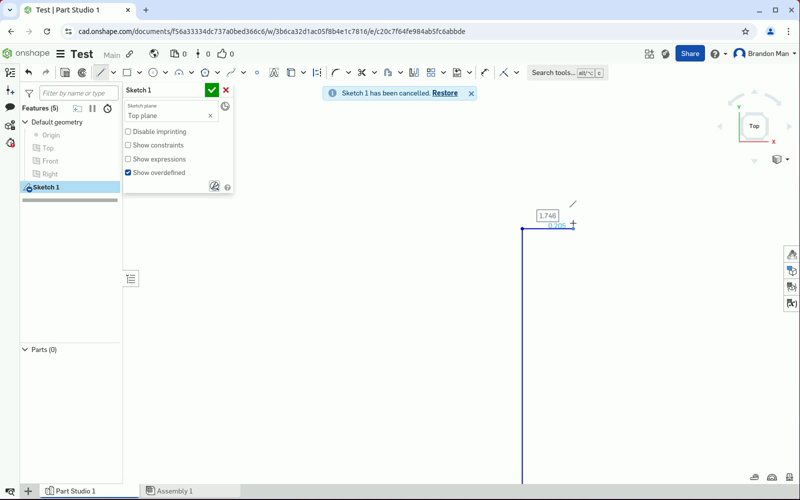
scroll(6)
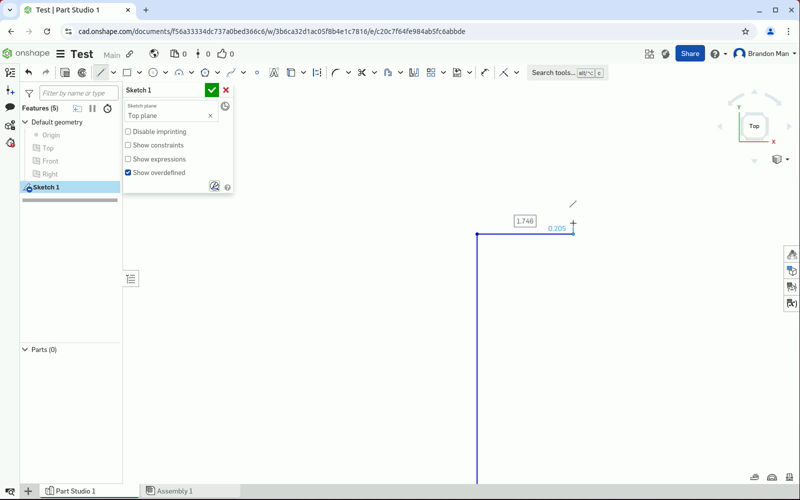
click(573, 222)
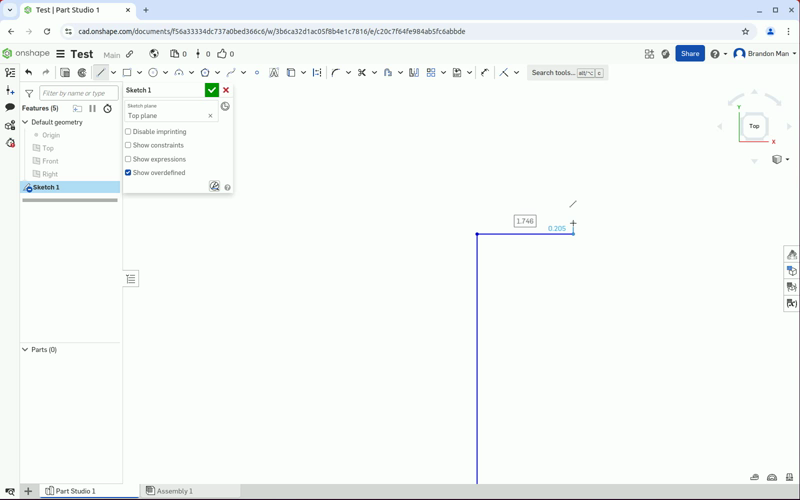
scroll(-6)
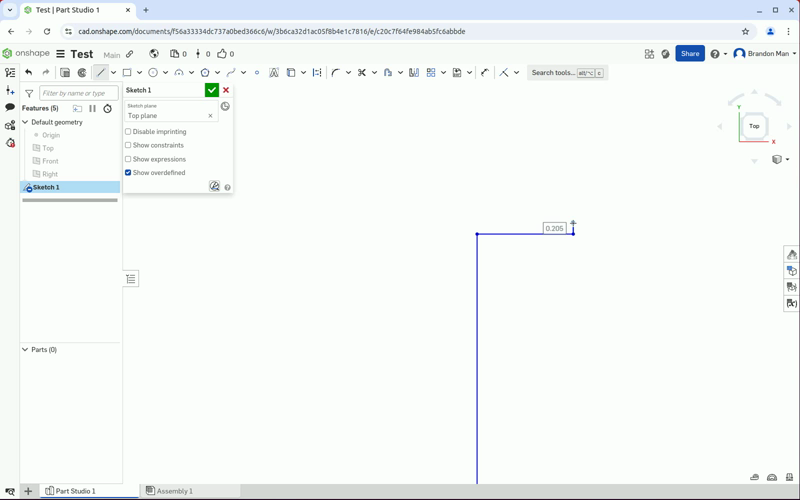
scroll(-6)
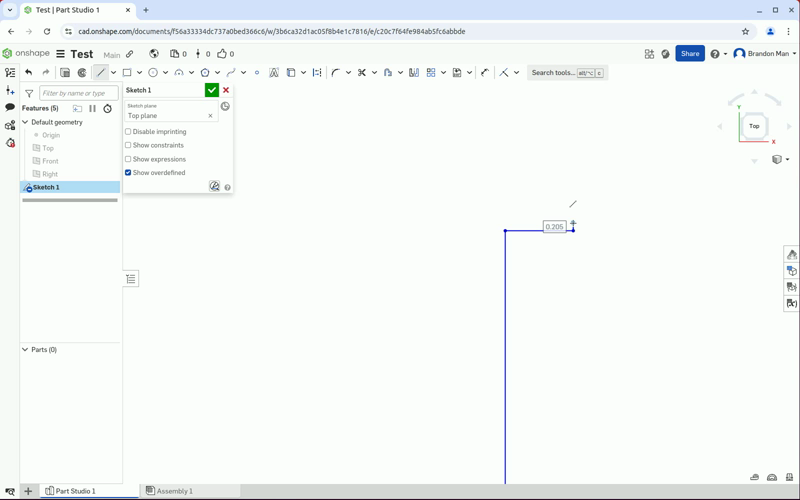
scroll(-6)
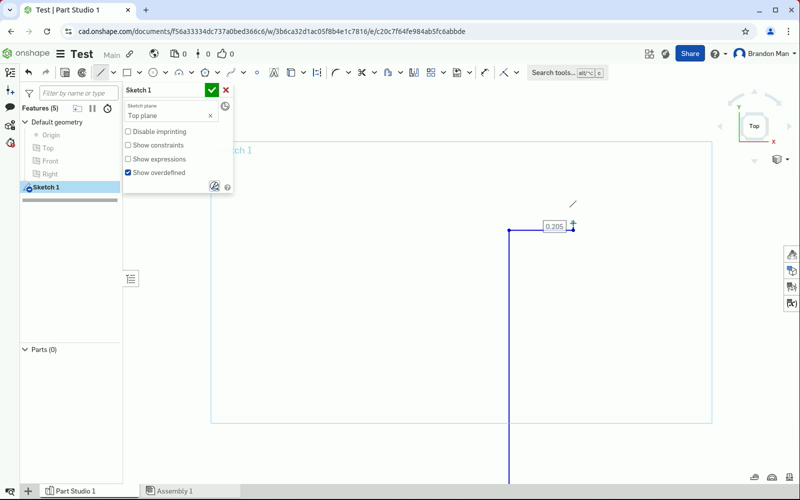
scroll(-6)
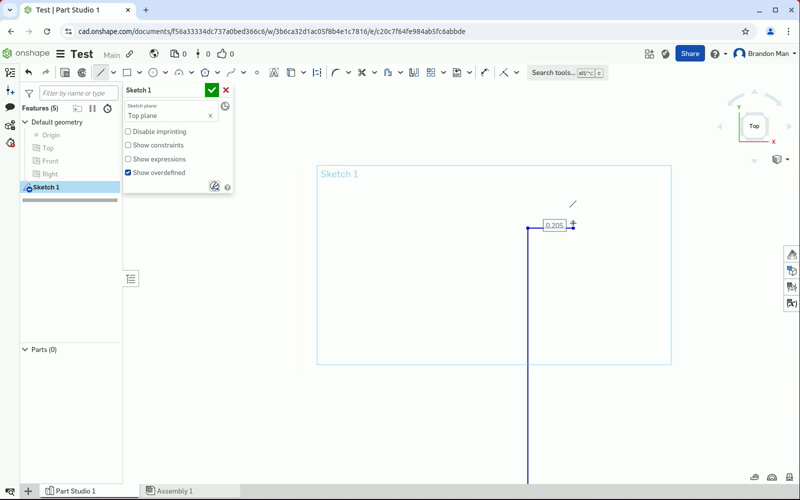
scroll(-6)
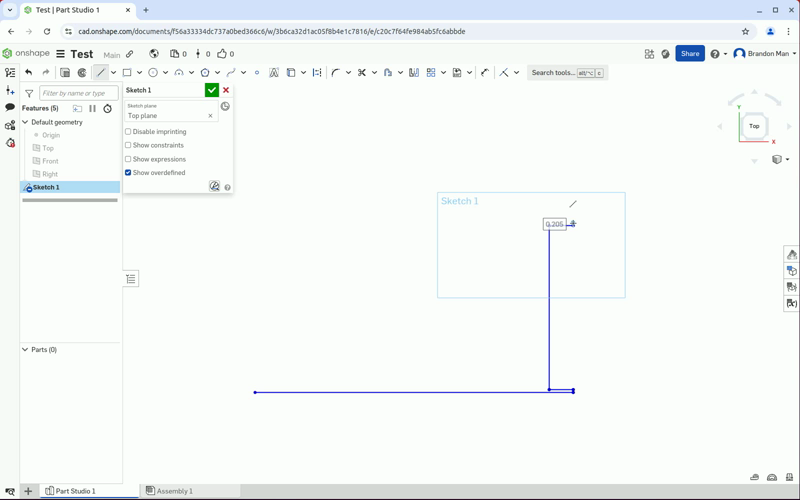
scroll(-6)
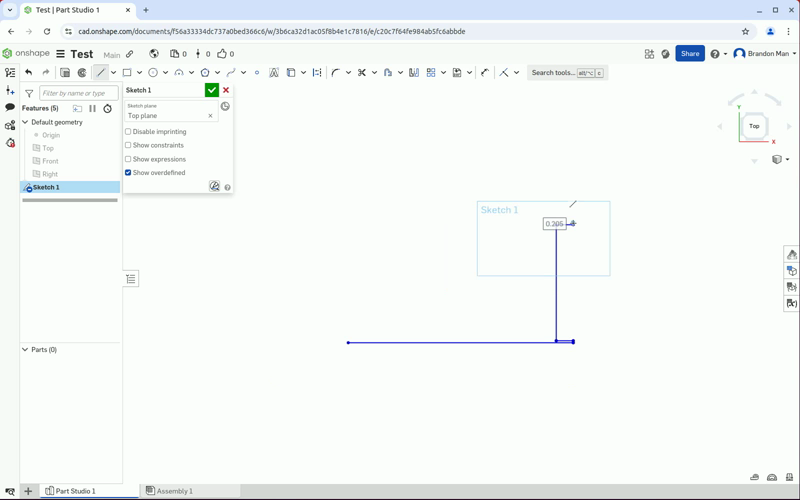
scroll(-6)
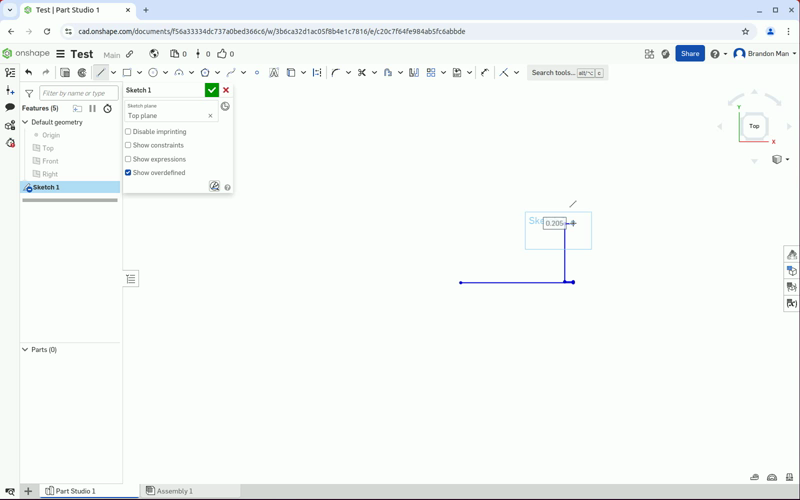
key_up(shift)
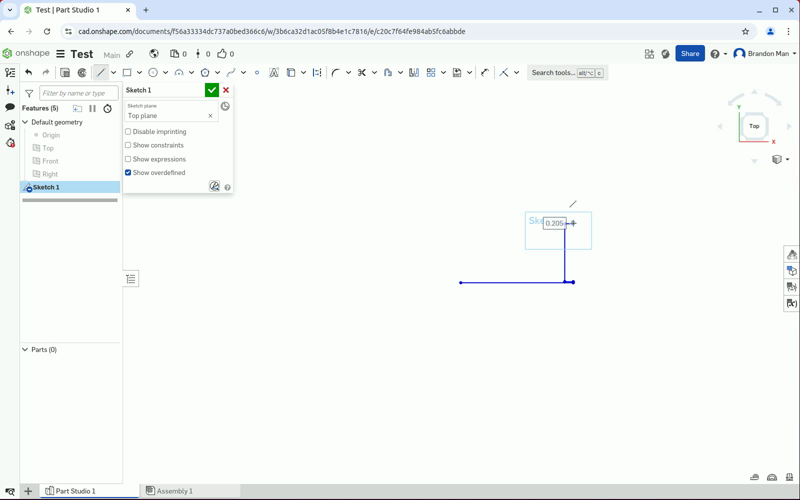
key_down(shift)
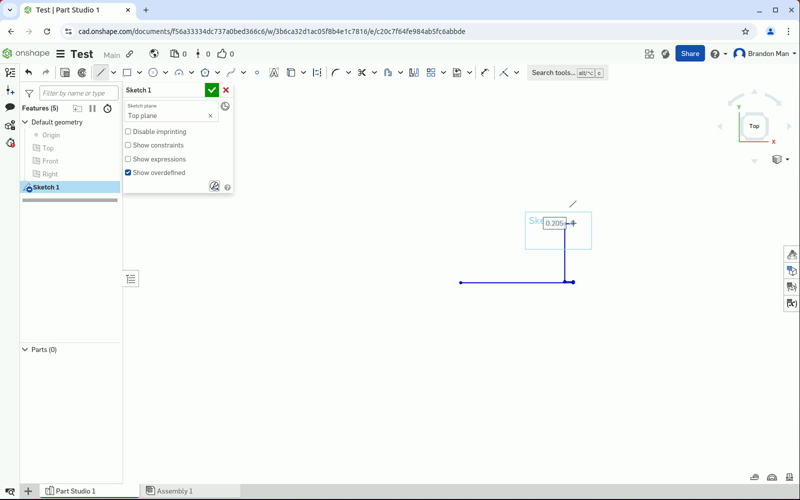
mouse_move(460, 222)
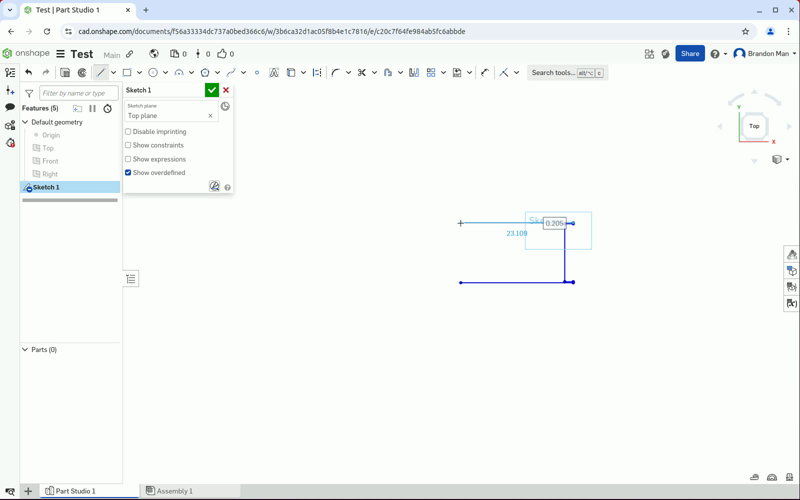
click(460, 222)
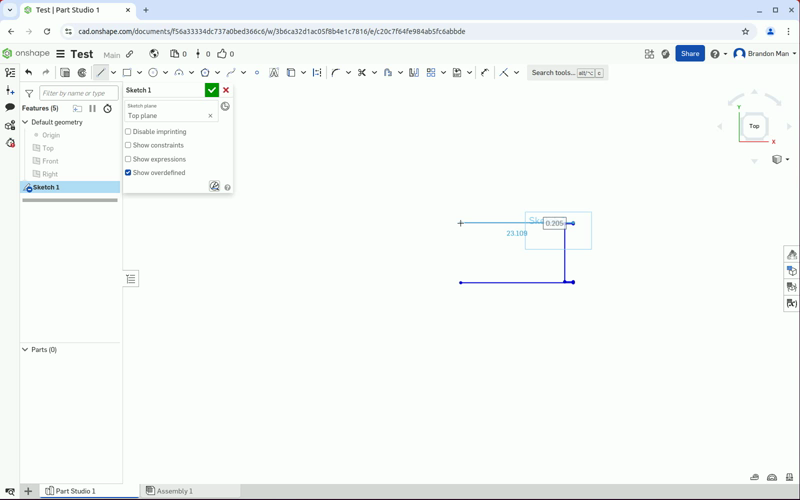
key_up(shift)
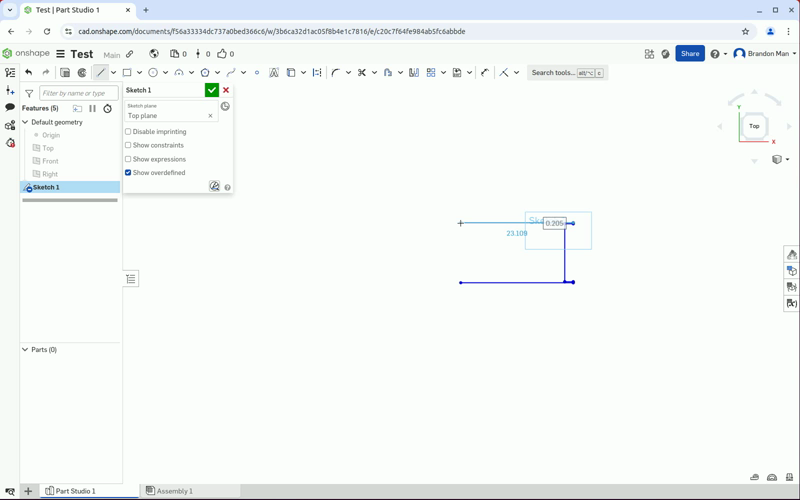
key_down(shift)
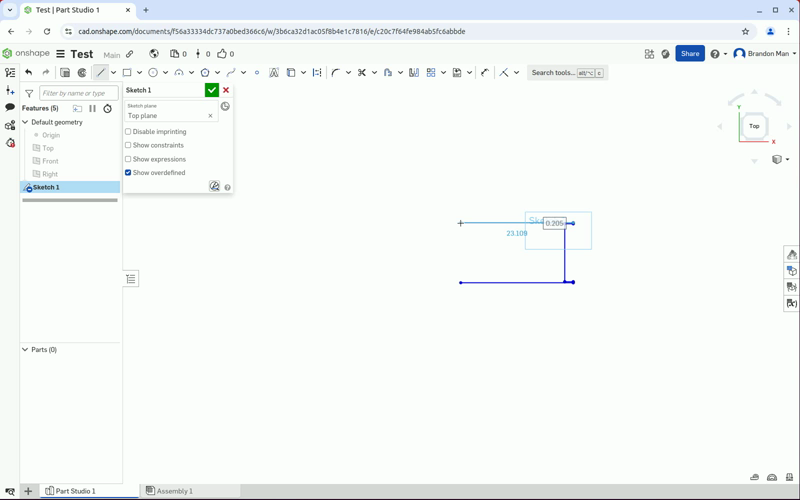
mouse_move(460, 282)
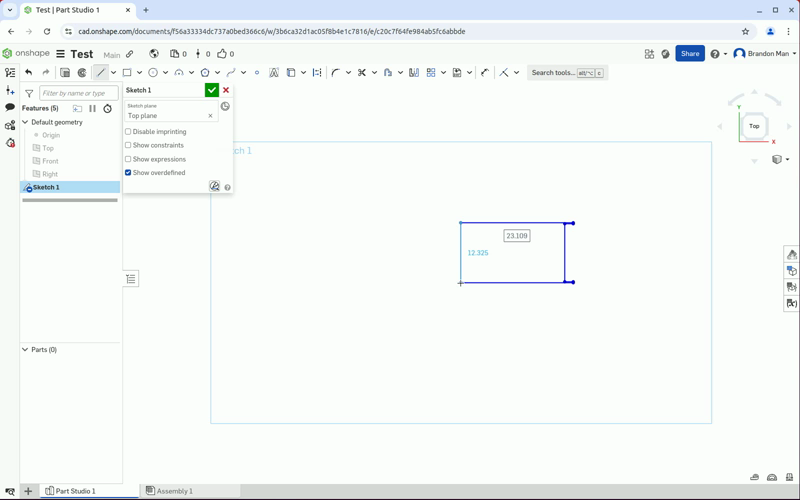
key_up(shift)
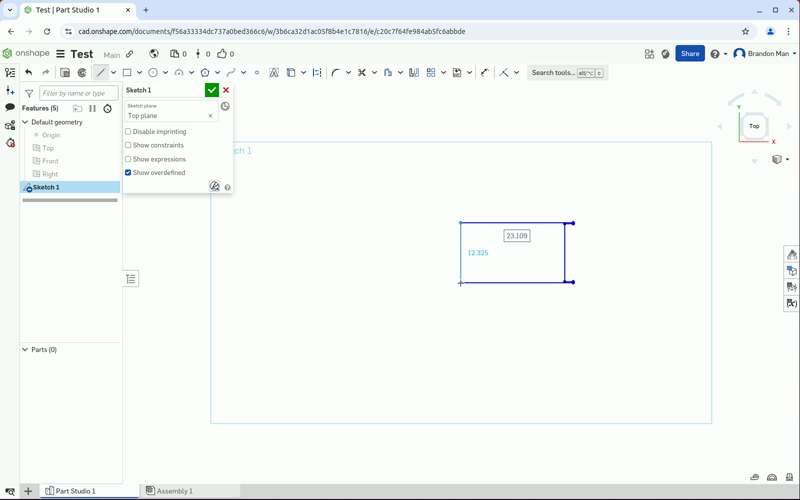
click(460, 282)
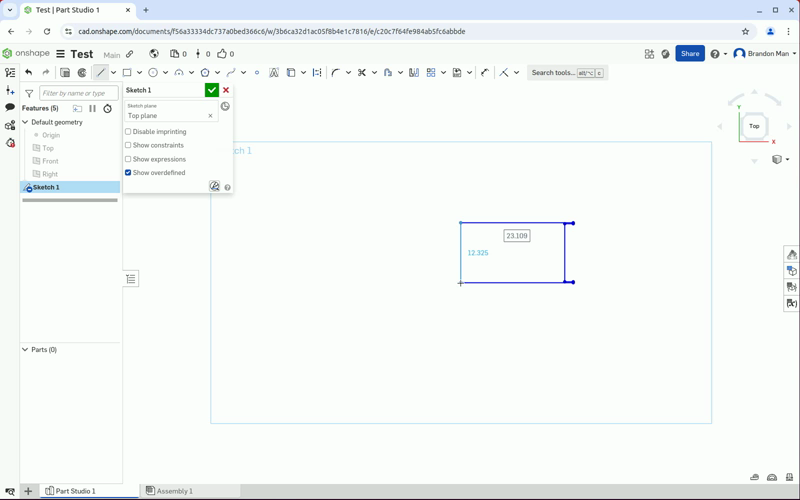
key(esc)
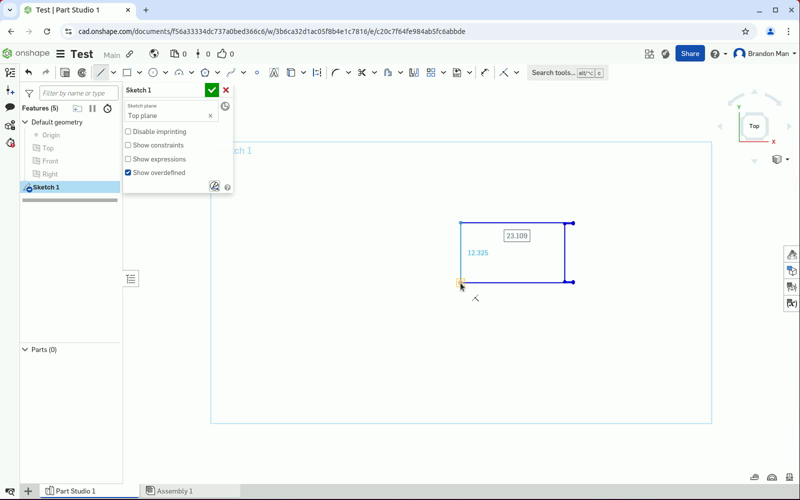
mouse_move(516, 240)
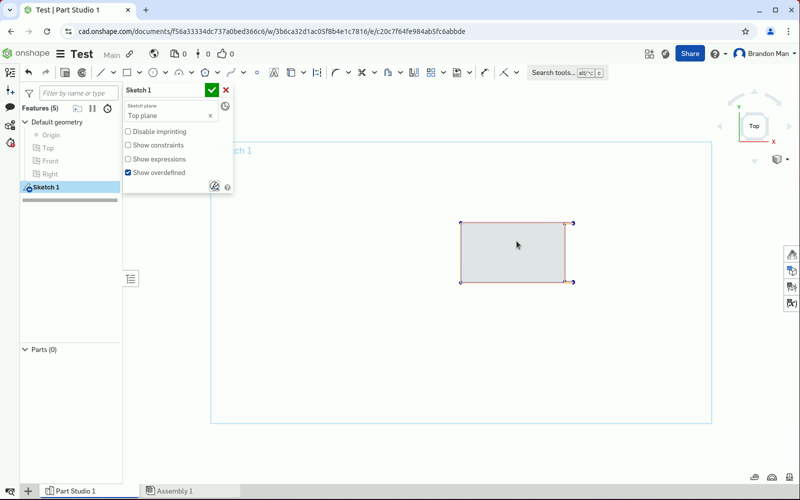
click(516, 240)
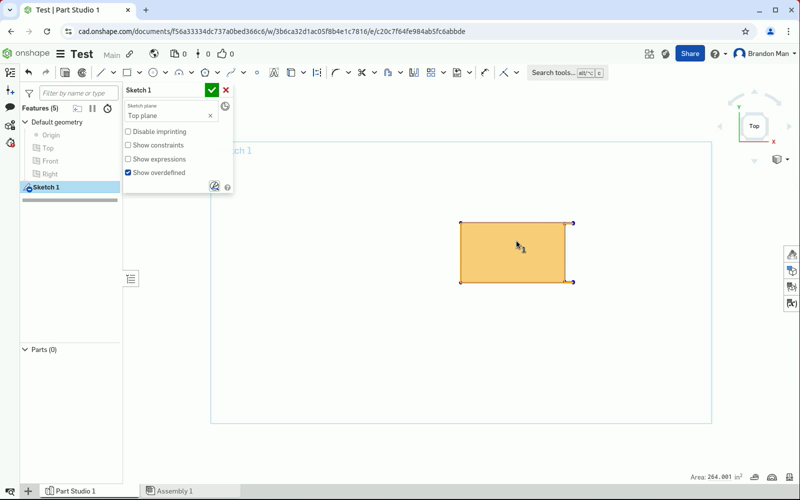
mouse_move(73, 352)
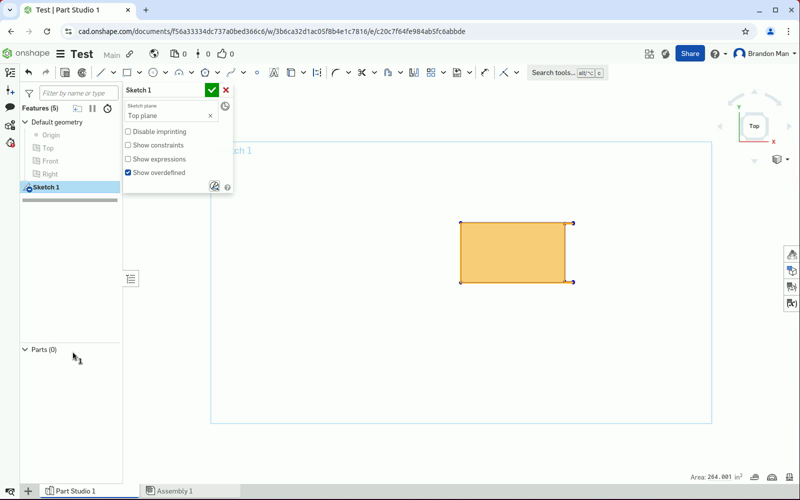
key(shift+y)
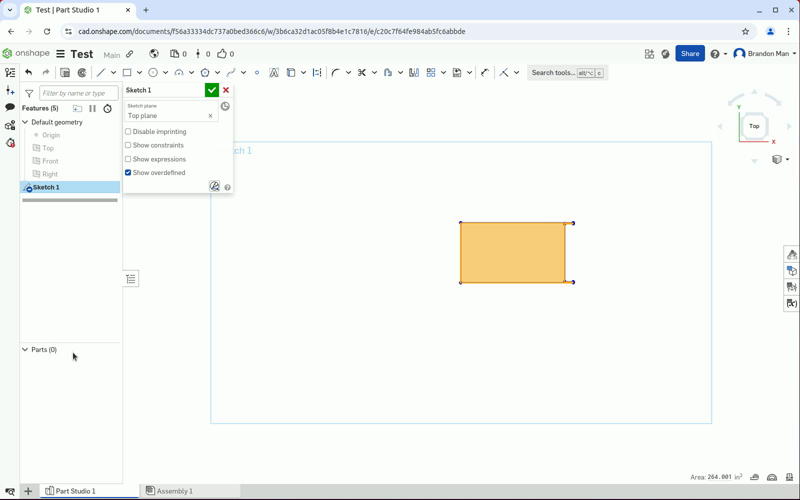
key(shift+e)
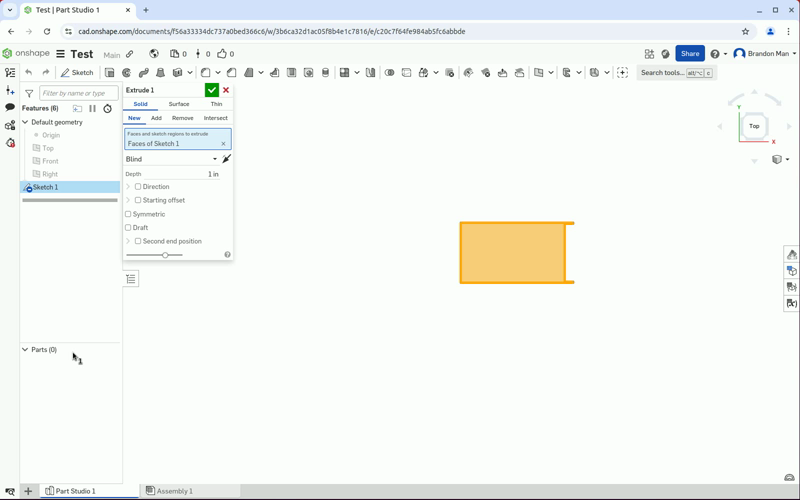
mouse_move(143, 106)
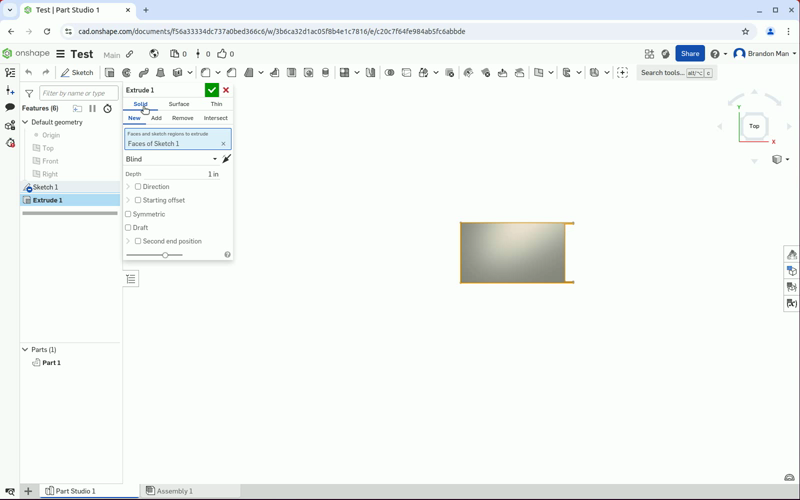
click(143, 106)
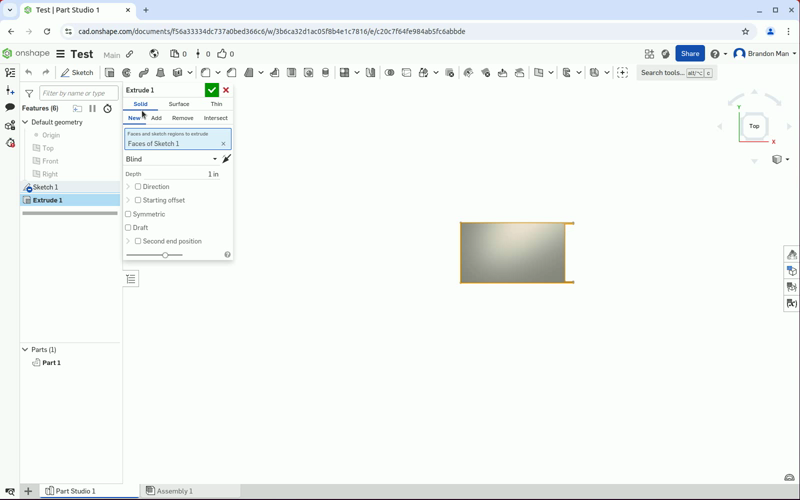
mouse_move(137, 120)
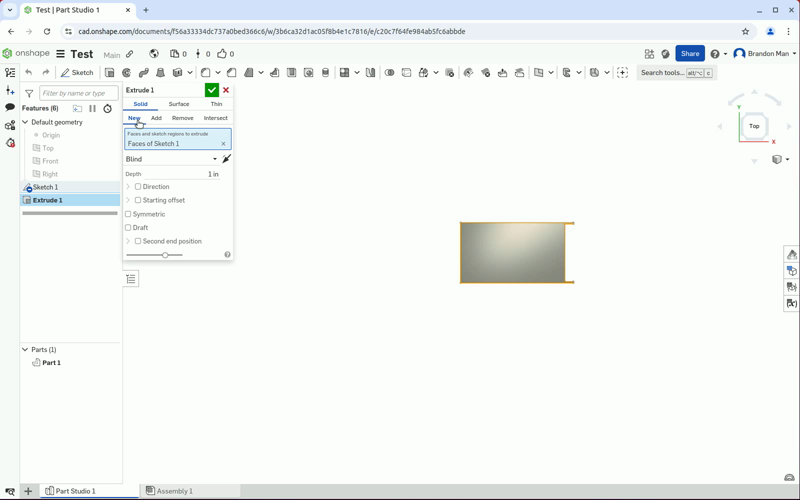
click(137, 120)
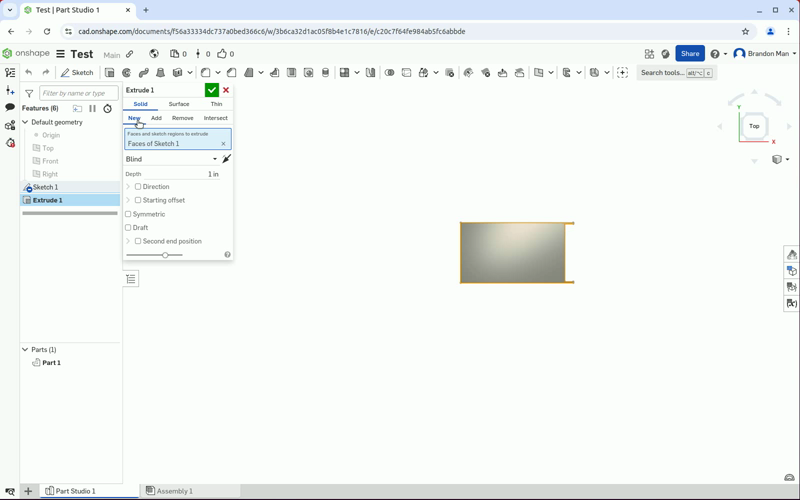
key(tab, 4)
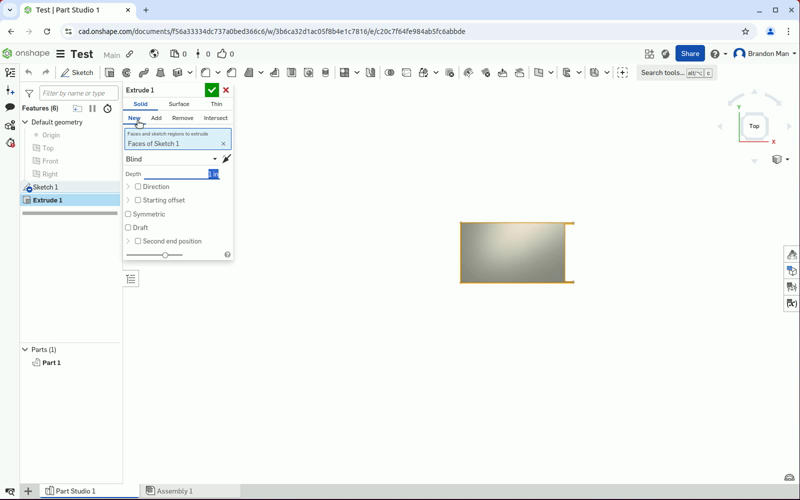
text(3.129)
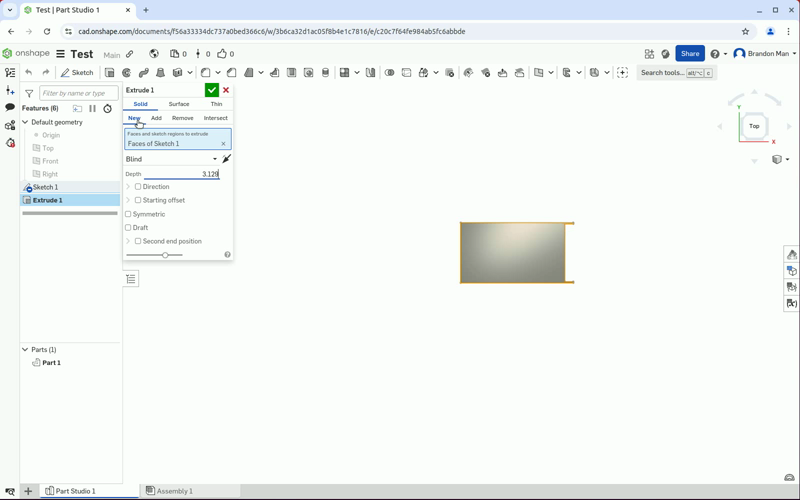
key(enter)
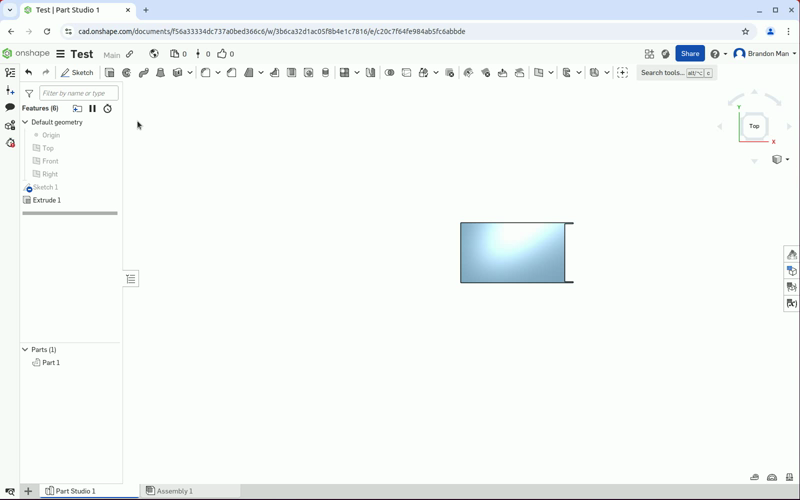
key(shift+h)
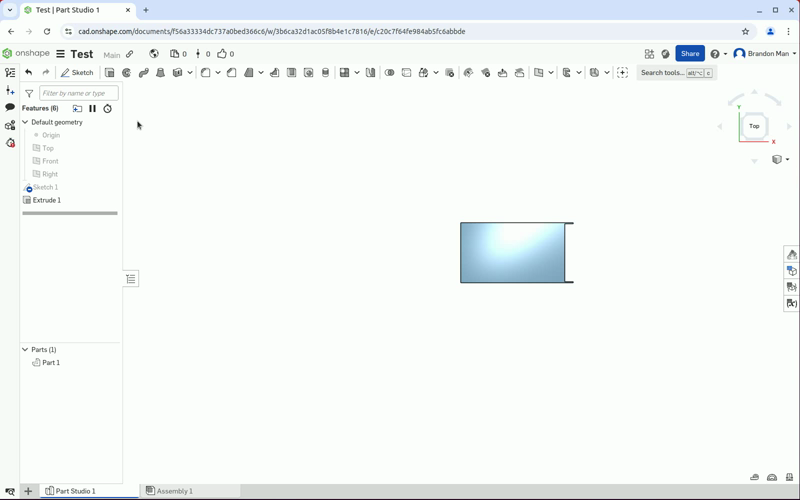
key(shift+h)
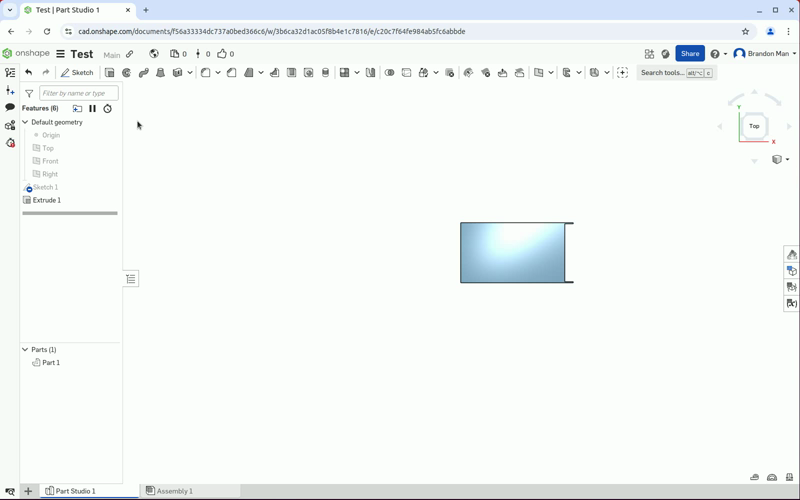
mouse_move(73, 189)
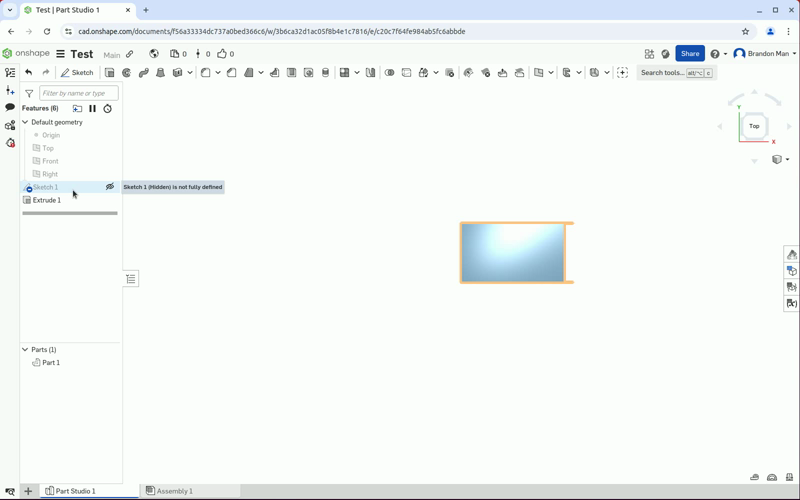
click(73, 189)
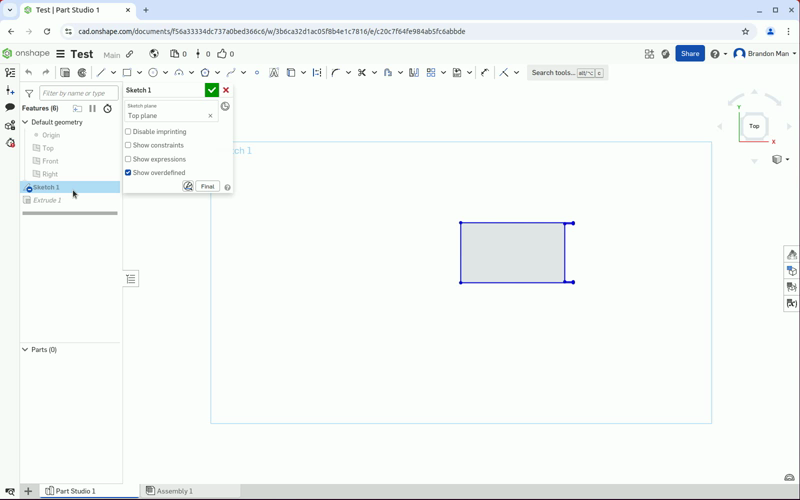
mouse_move(229, 92)
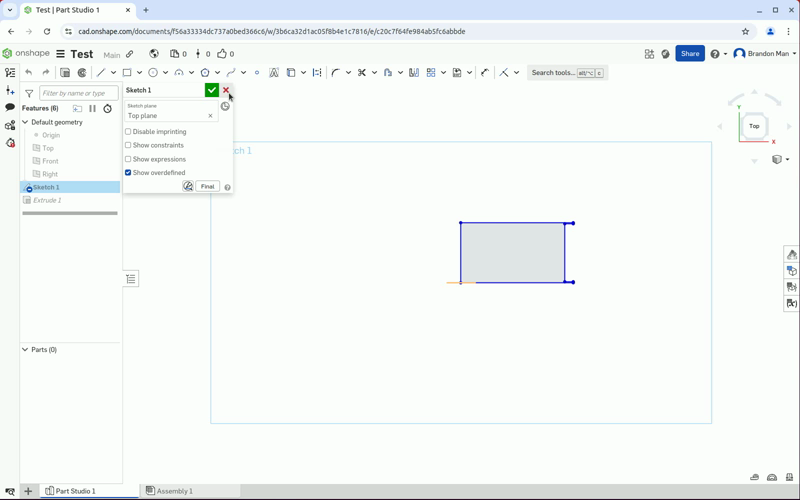
click(229, 92)
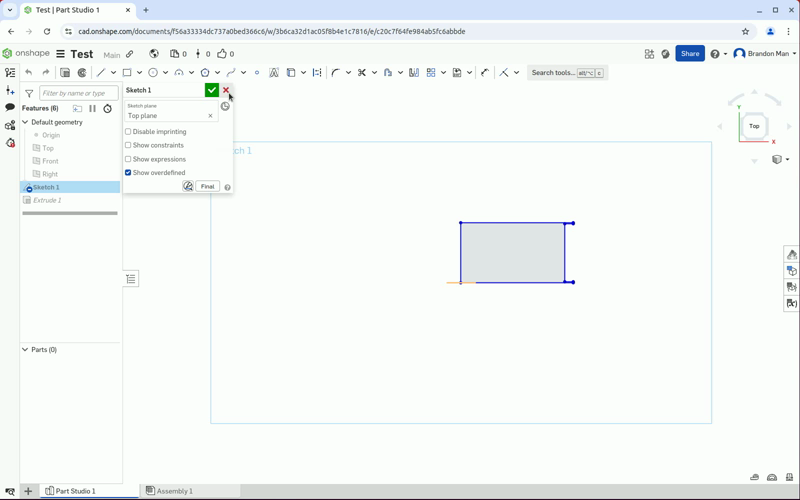
key(shift+s)
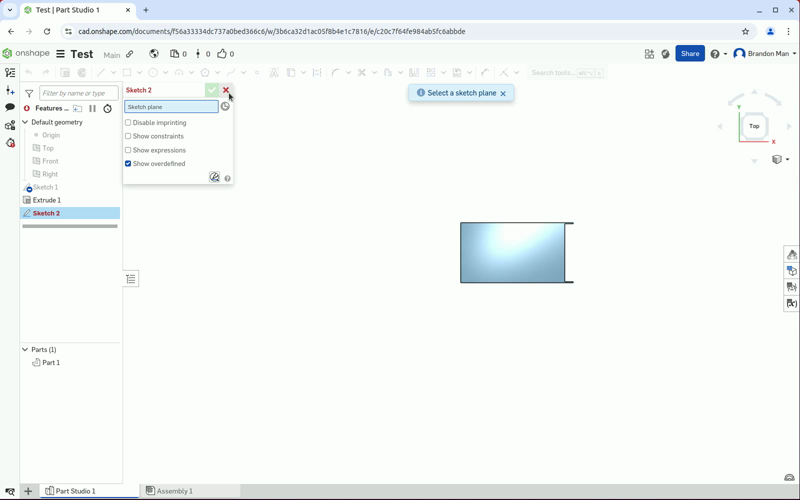
mouse_move(73, 150)
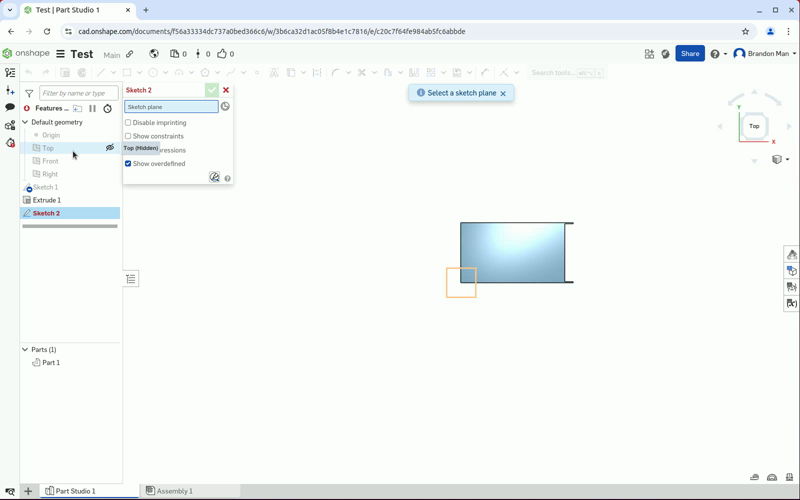
click(73, 150)
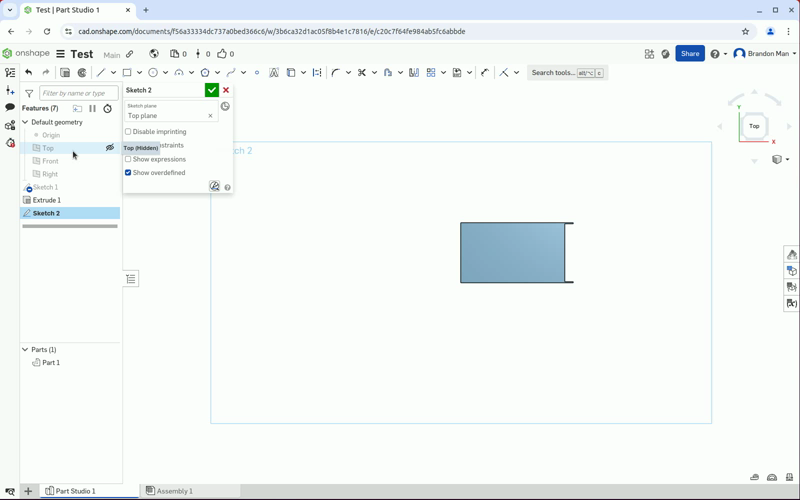
mouse_move(73, 352)
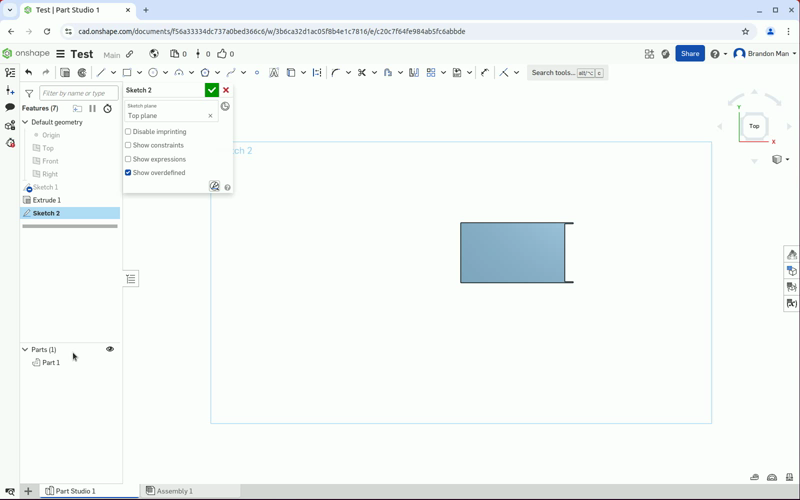
key(y)
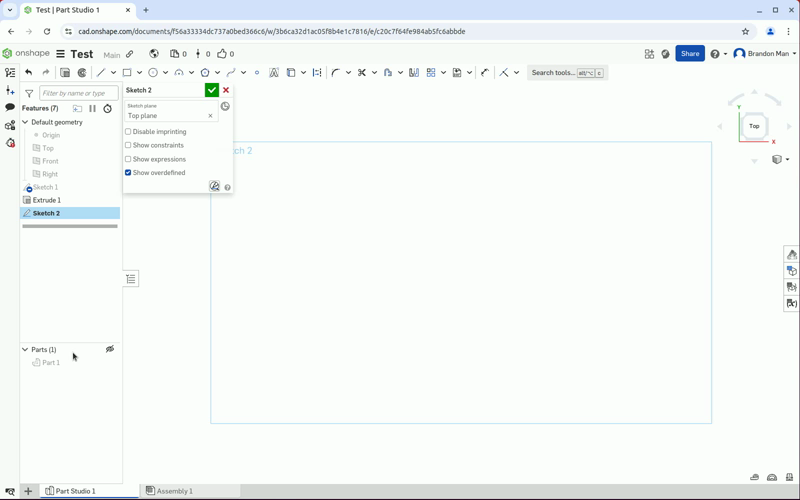
key(l)
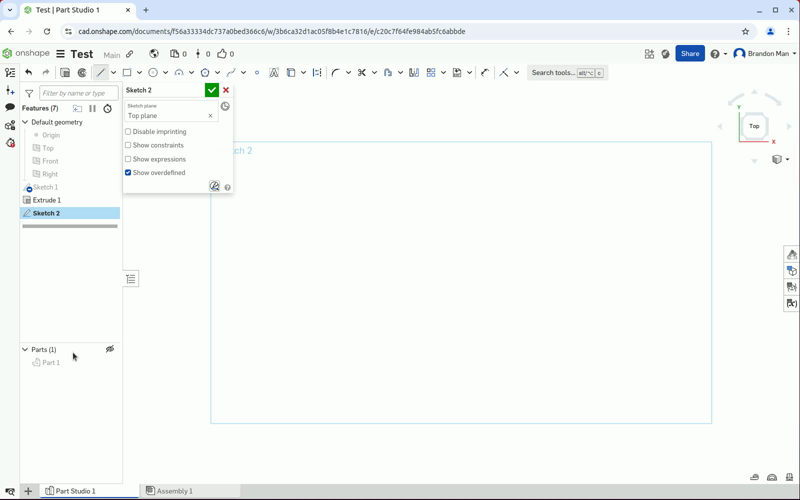
key_down(shift)
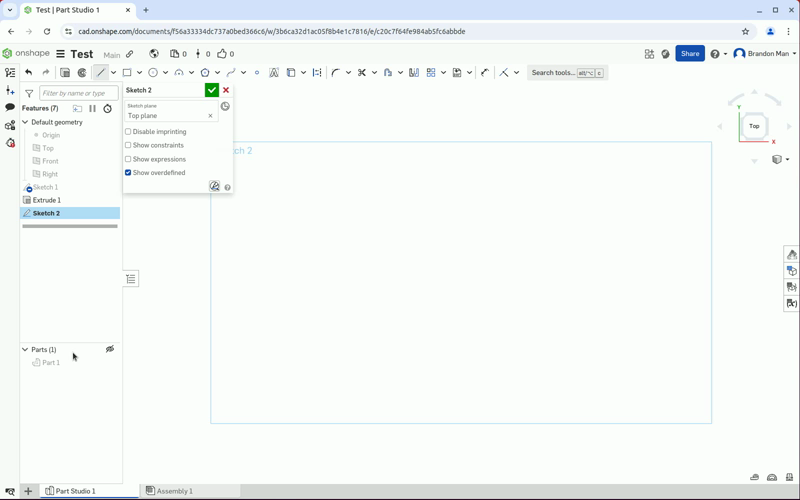
mouse_move(564, 281)
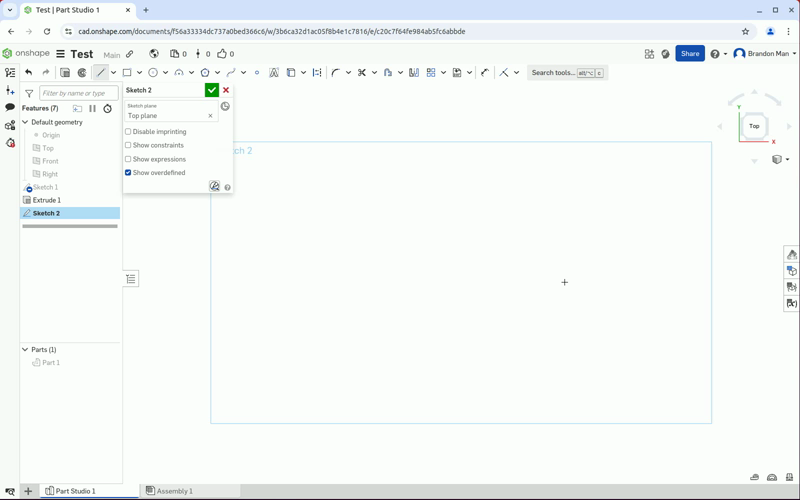
click(564, 281)
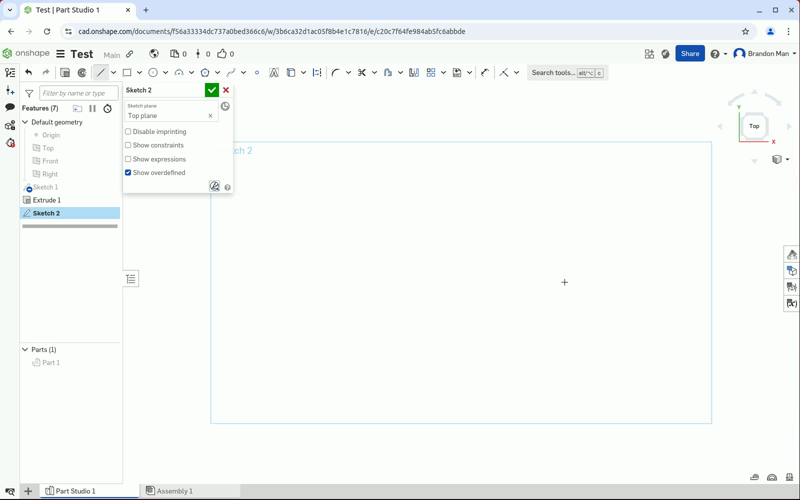
key_up(shift)
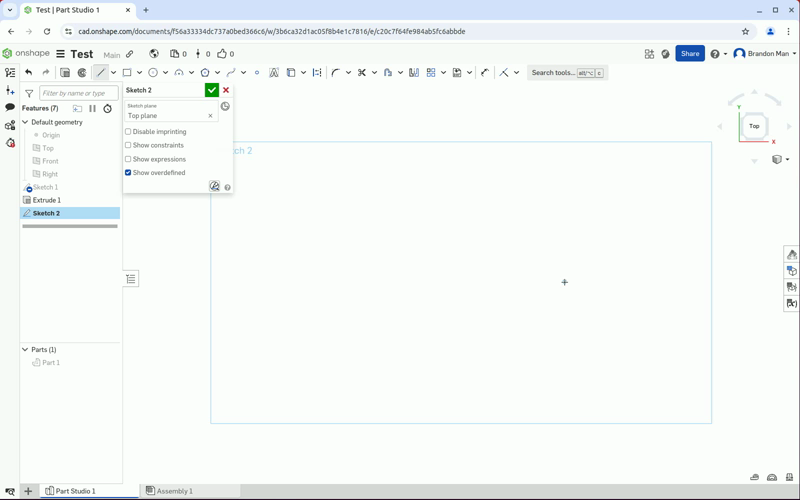
key_down(shift)
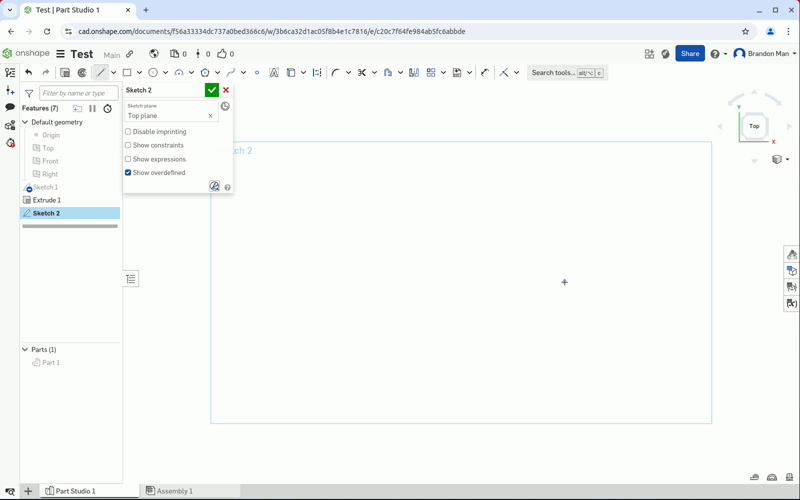
mouse_move(589, 281)
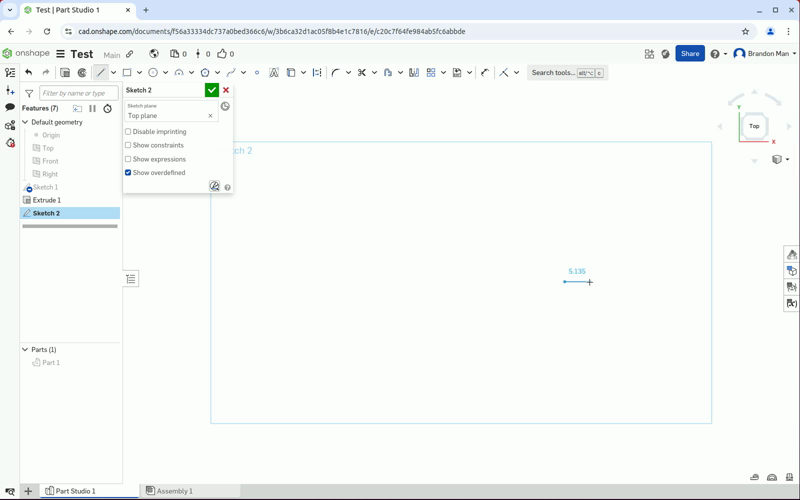
mouse_move(573, 281)
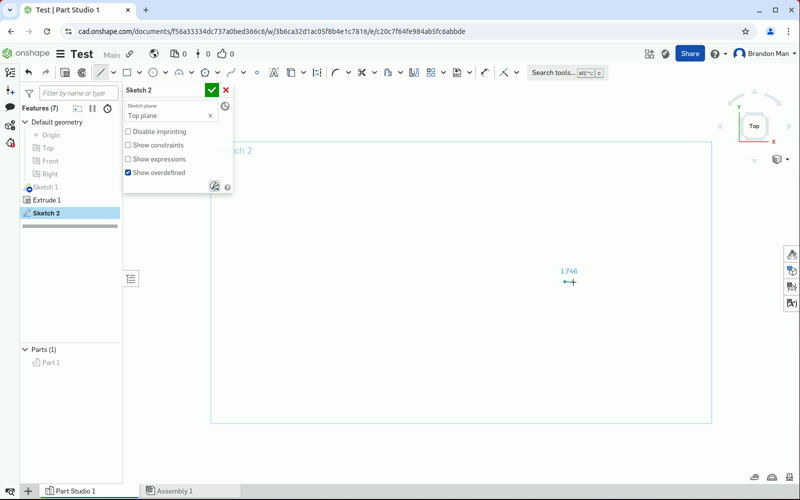
click(573, 281)
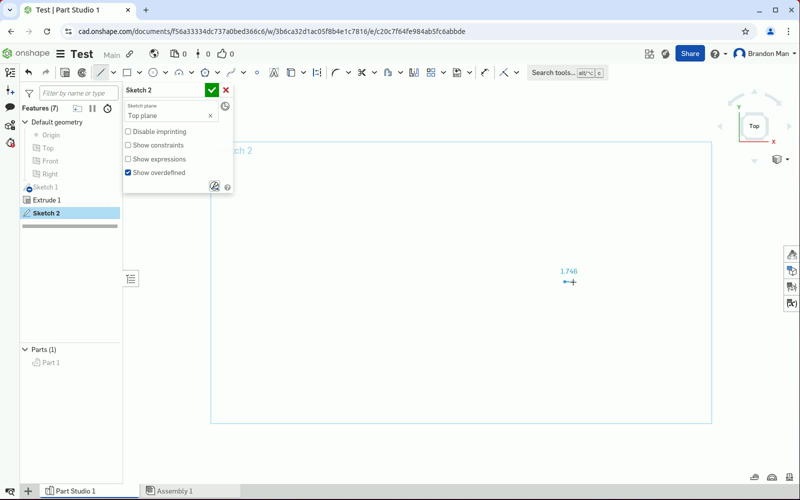
key_up(shift)
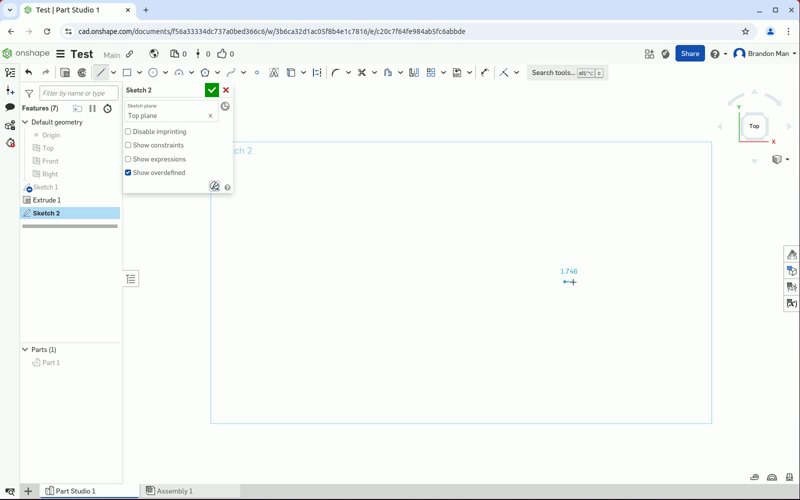
key_down(shift)
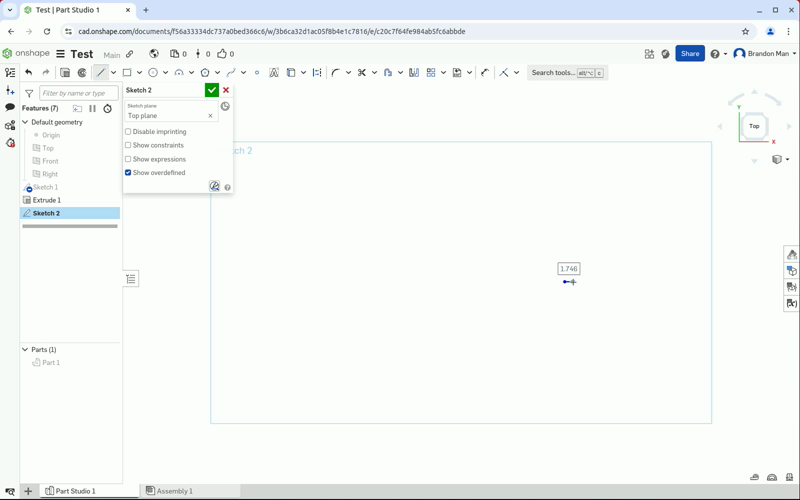
mouse_move(589, 281)
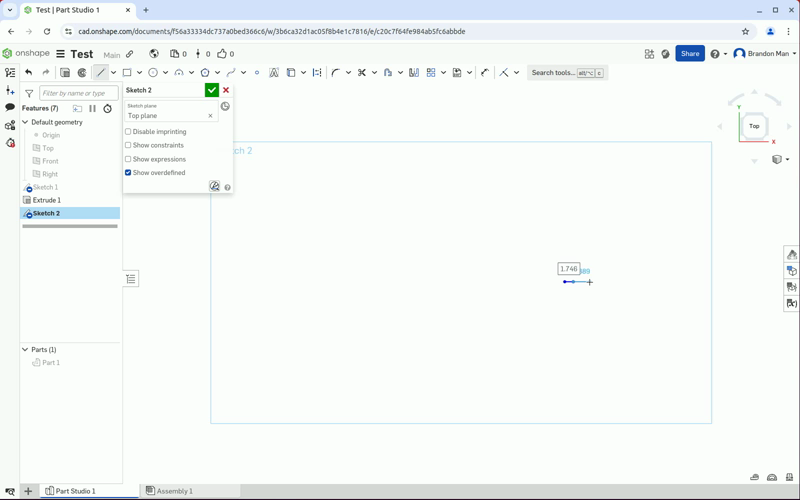
mouse_move(573, 222)
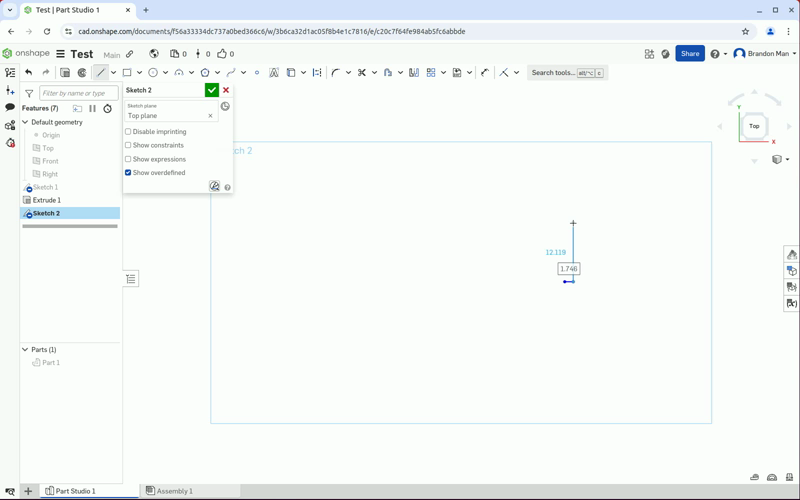
click(573, 222)
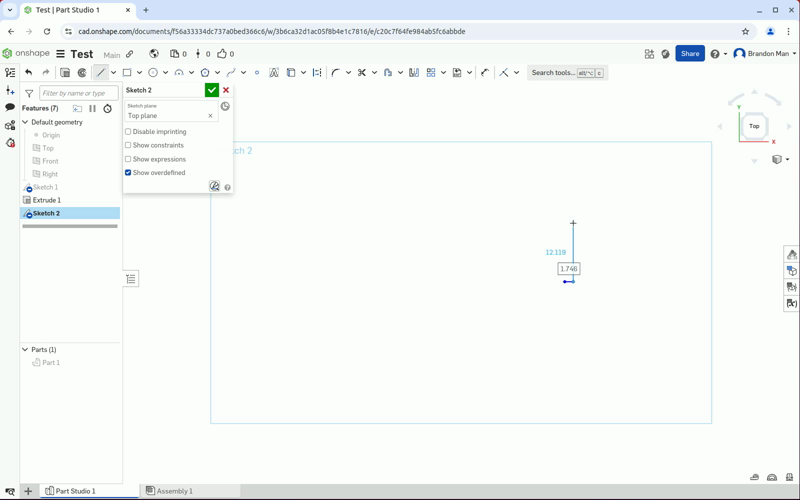
key_up(shift)
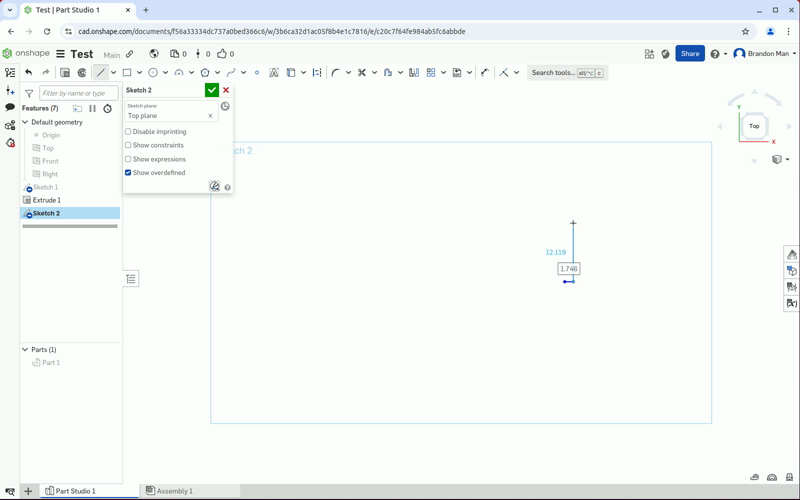
key_down(shift)
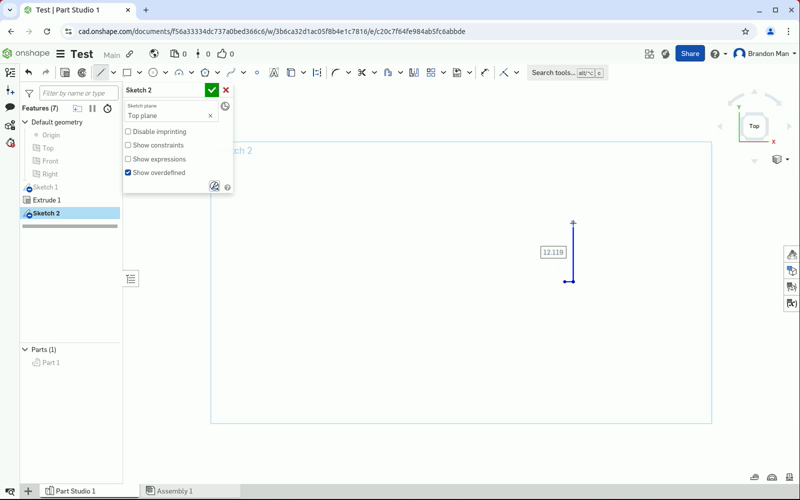
mouse_move(589, 222)
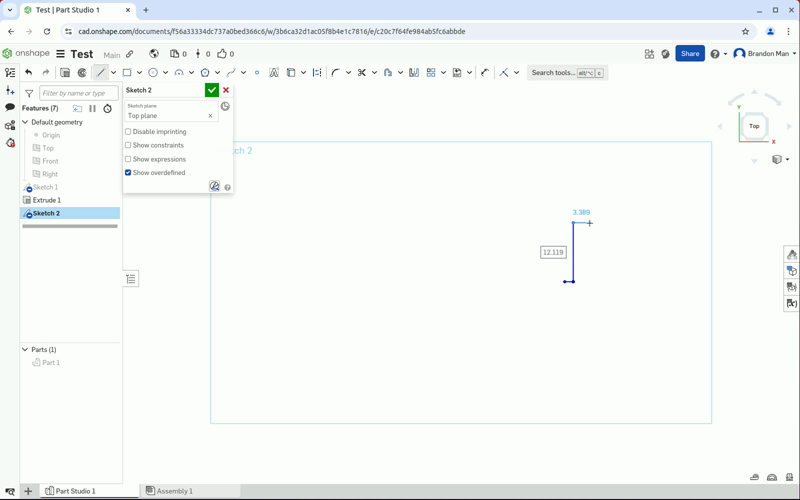
mouse_move(564, 222)
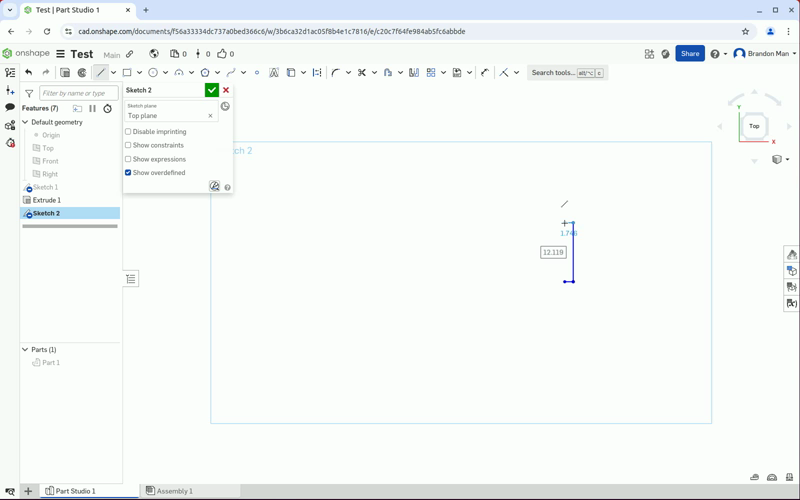
click(564, 222)
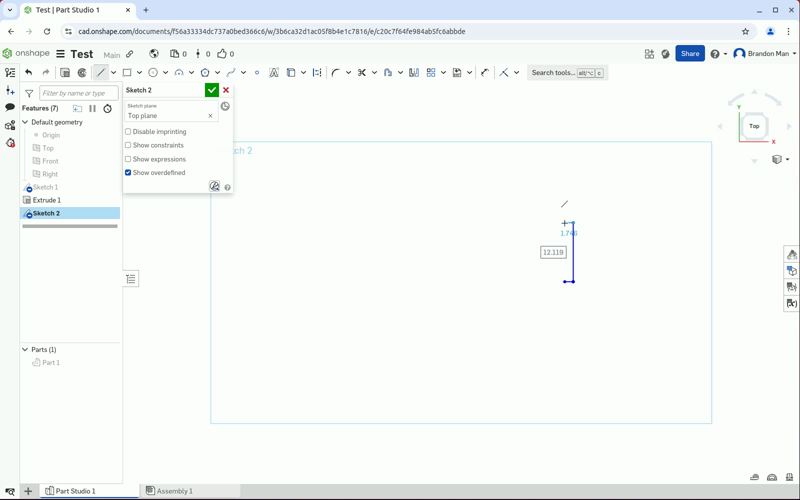
key_up(shift)
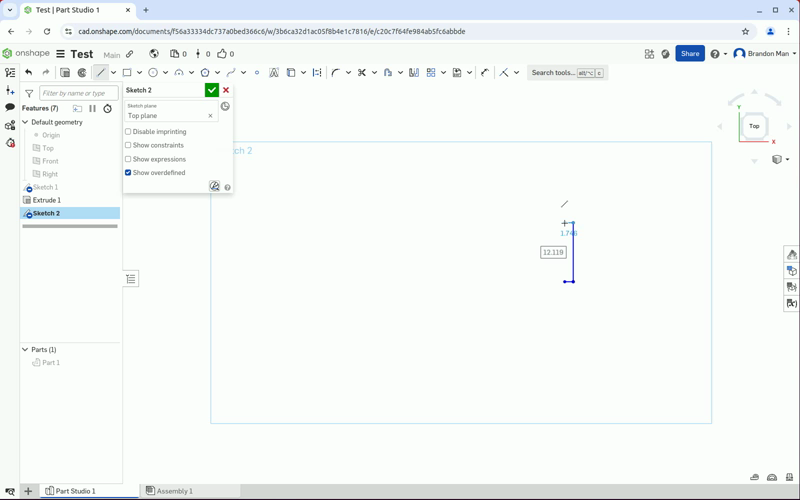
mouse_move(589, 222)
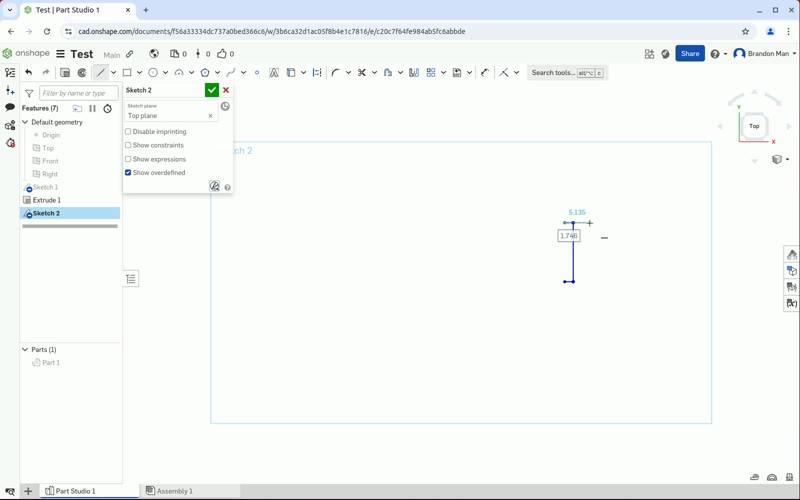
key_down(shift)
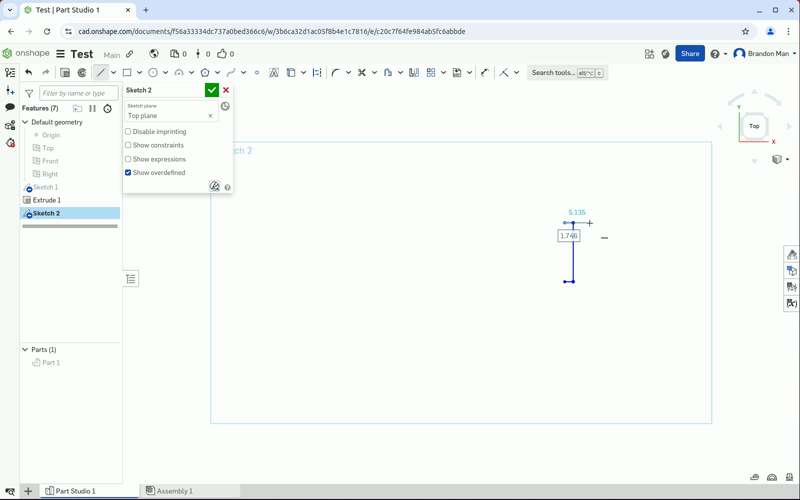
mouse_move(564, 281)
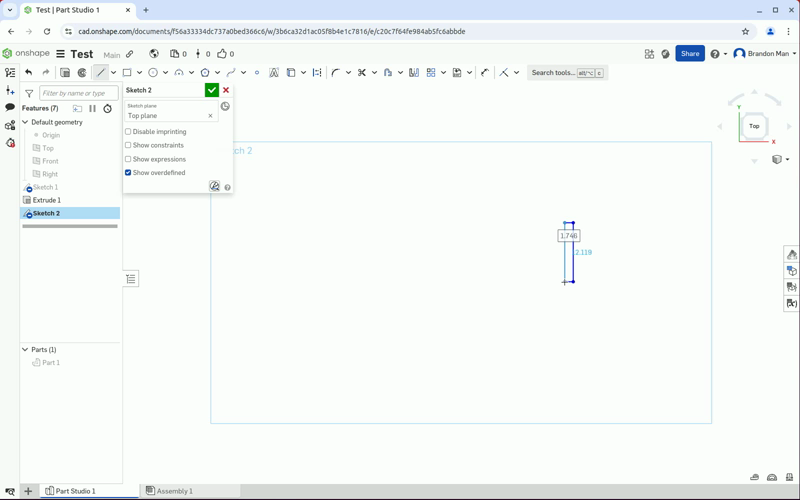
key_up(shift)
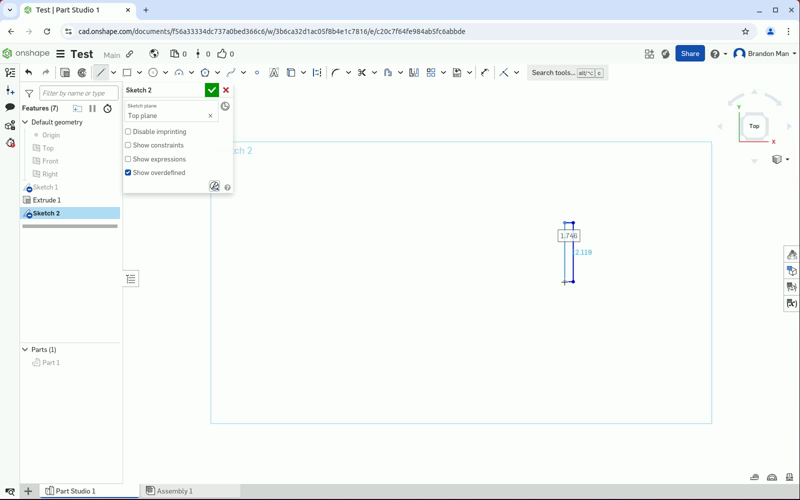
click(564, 281)
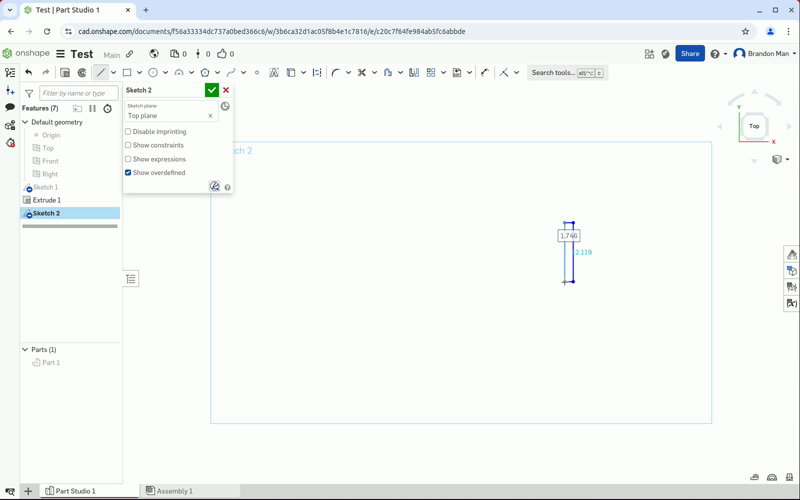
key(esc)
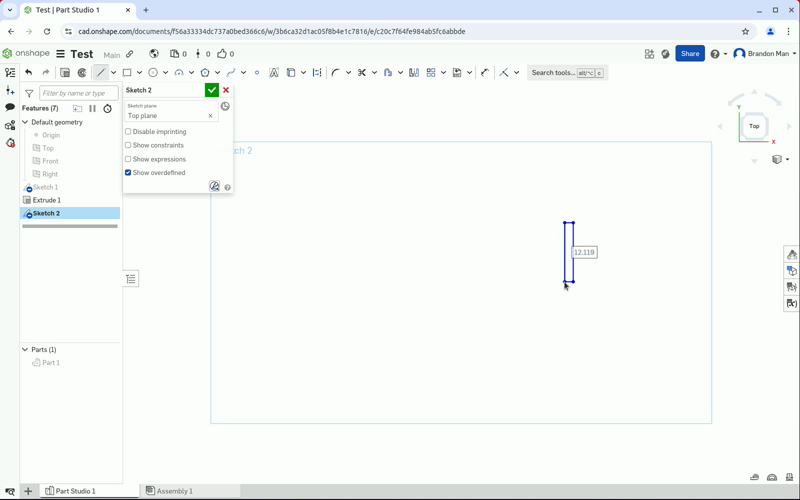
mouse_move(565, 228)
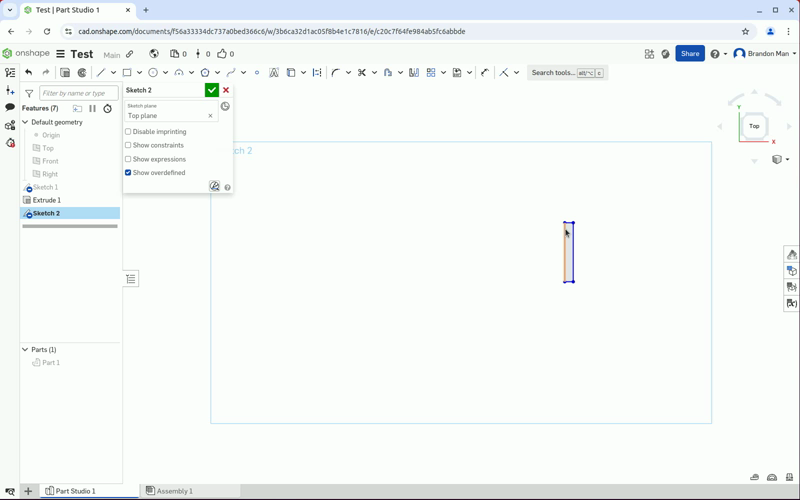
scroll(6)
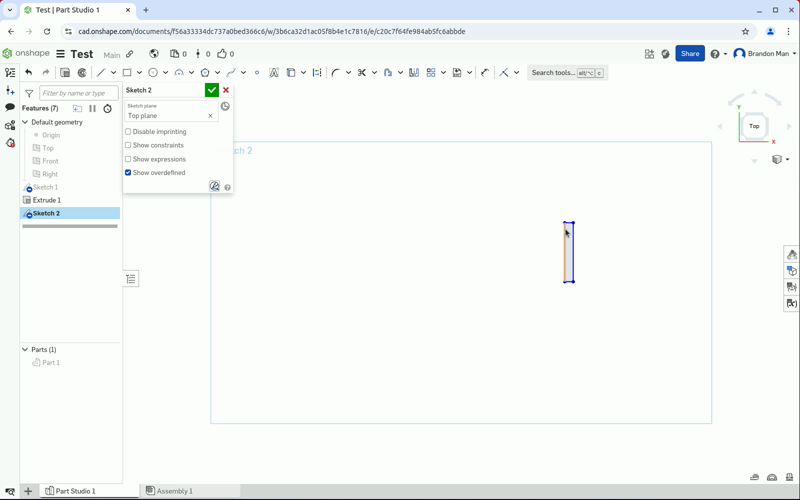
scroll(6)
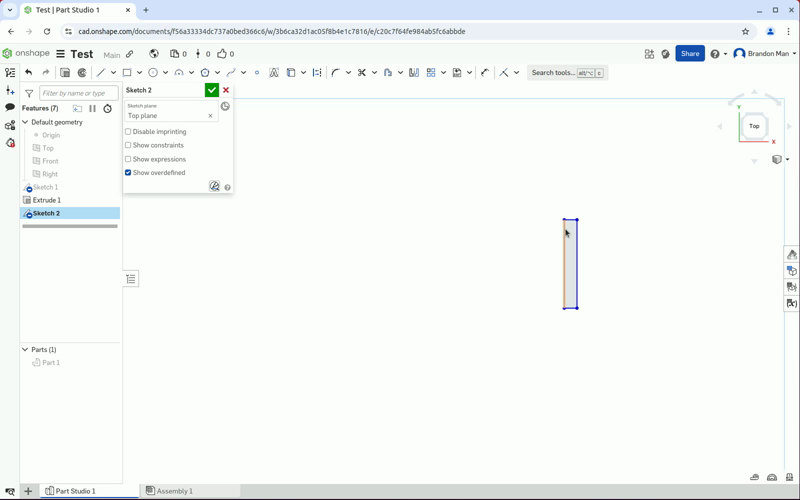
scroll(6)
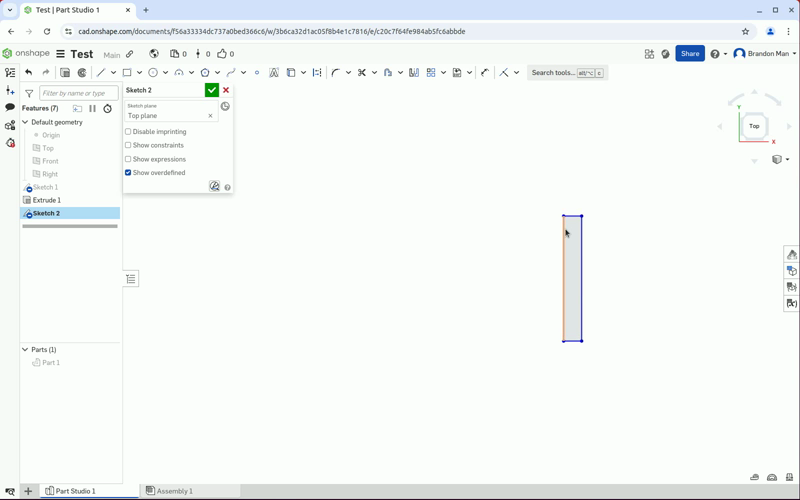
scroll(6)
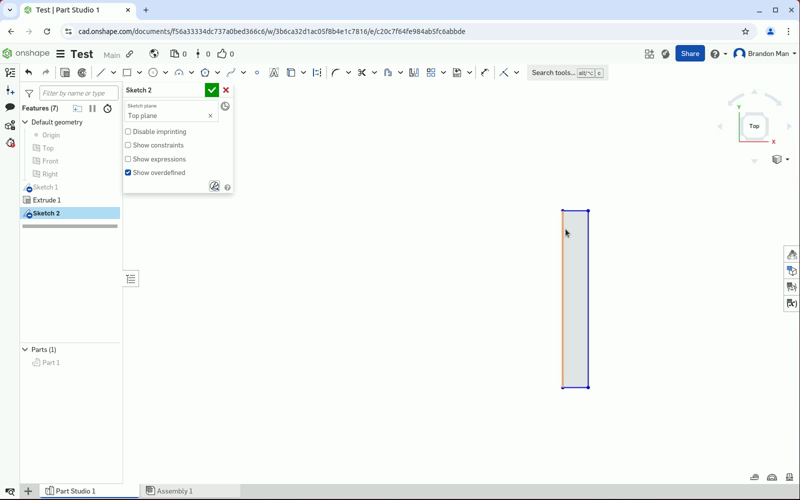
scroll(6)
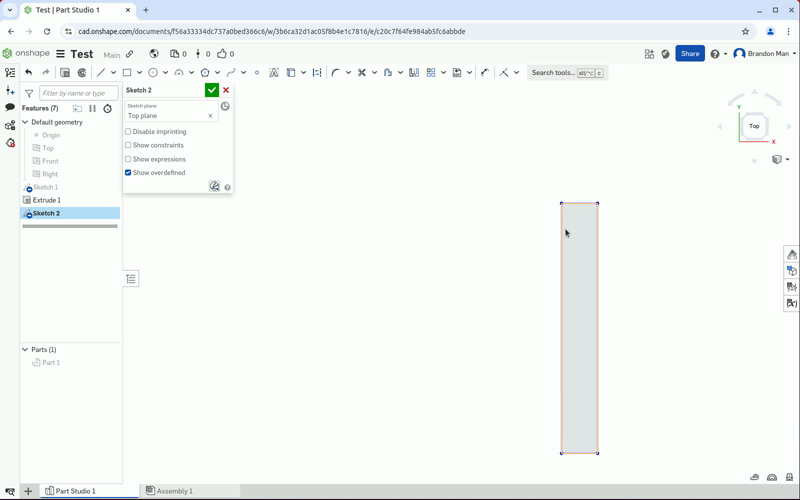
scroll(6)
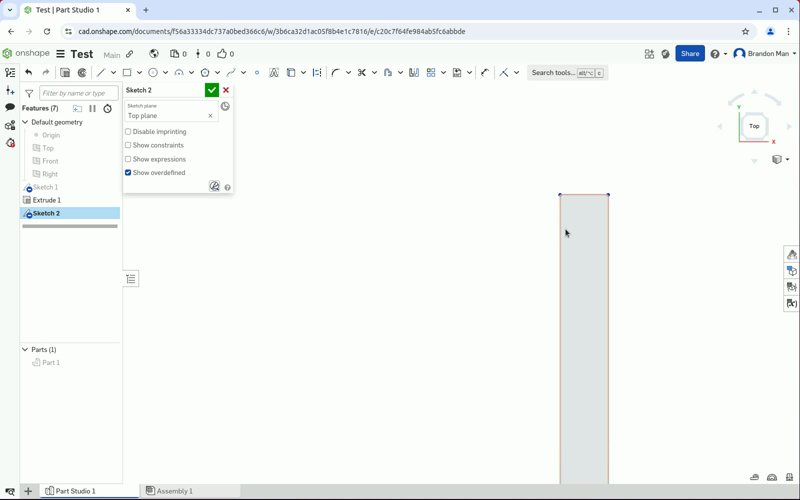
scroll(6)
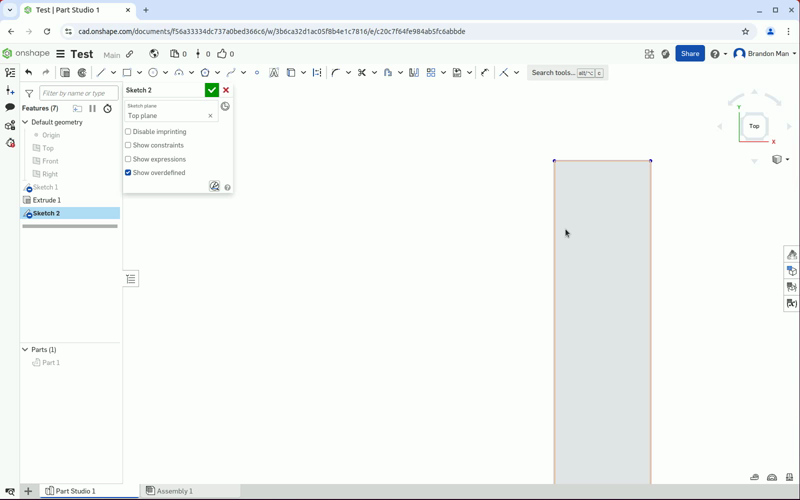
click(565, 228)
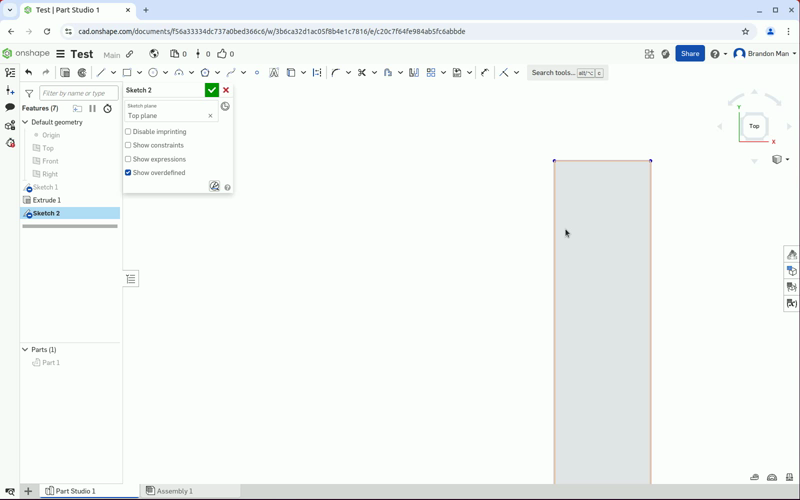
scroll(-6)
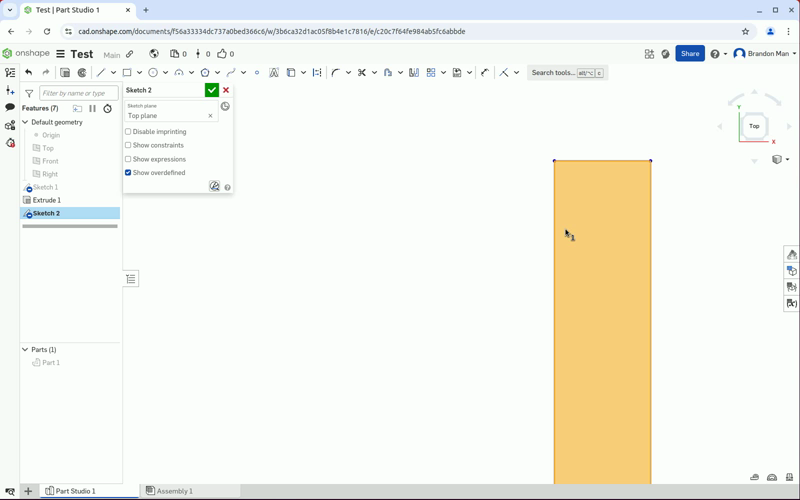
scroll(-6)
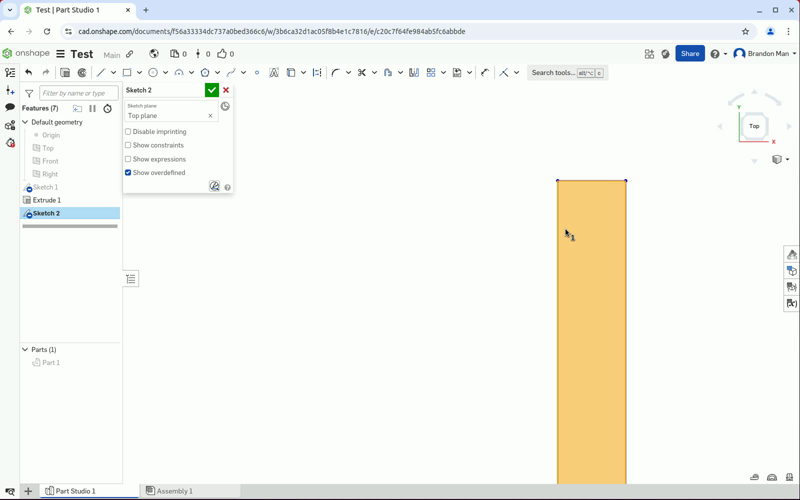
scroll(-6)
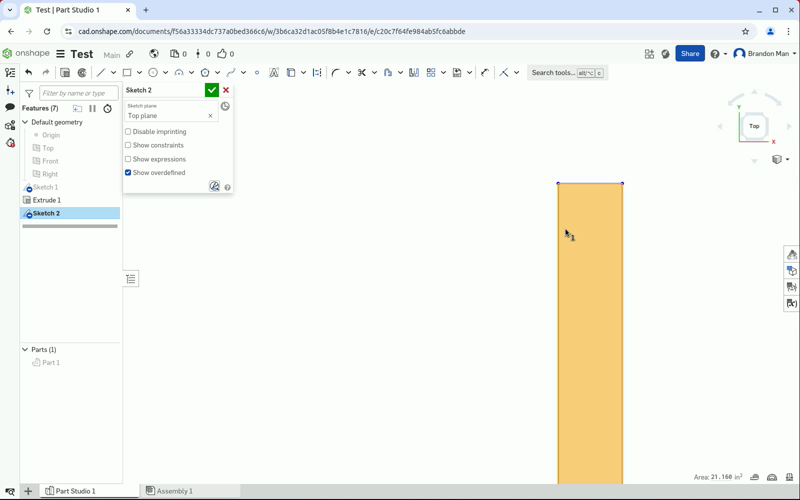
scroll(-6)
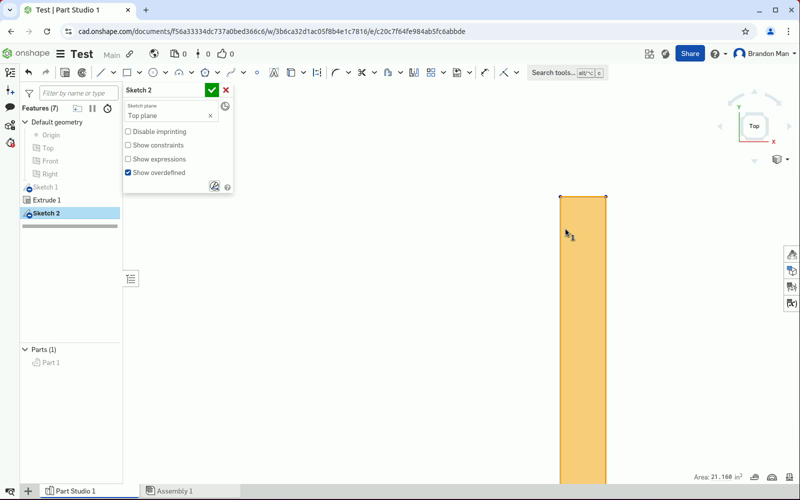
scroll(-6)
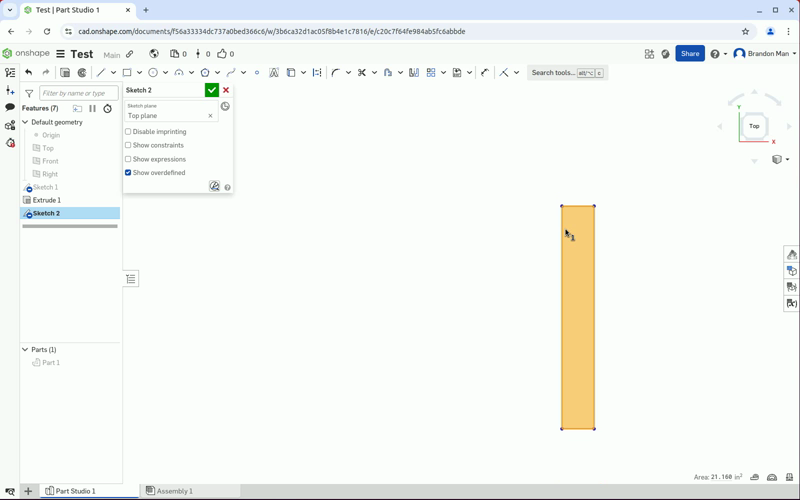
scroll(-6)
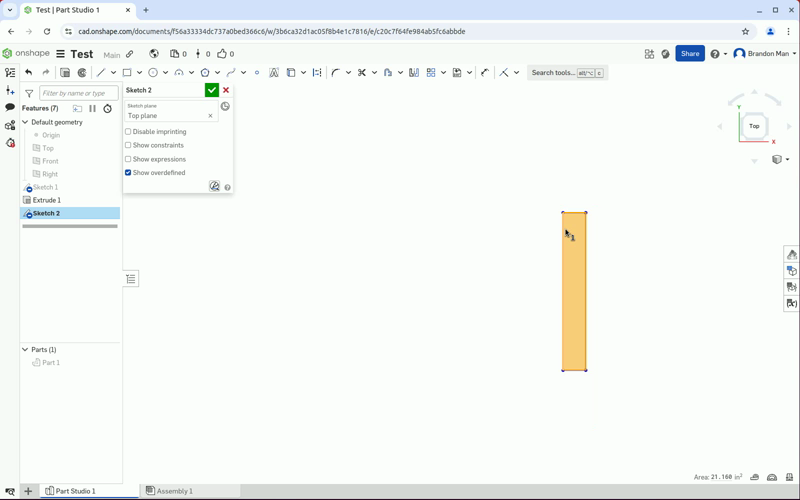
scroll(-6)
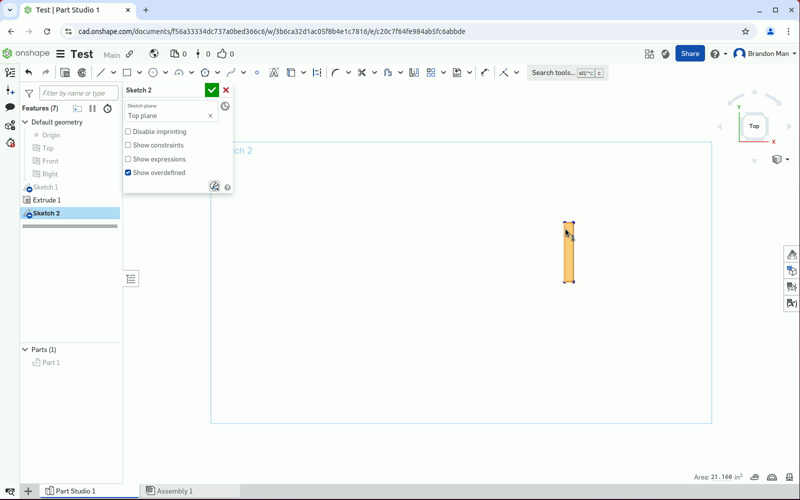
mouse_move(73, 352)
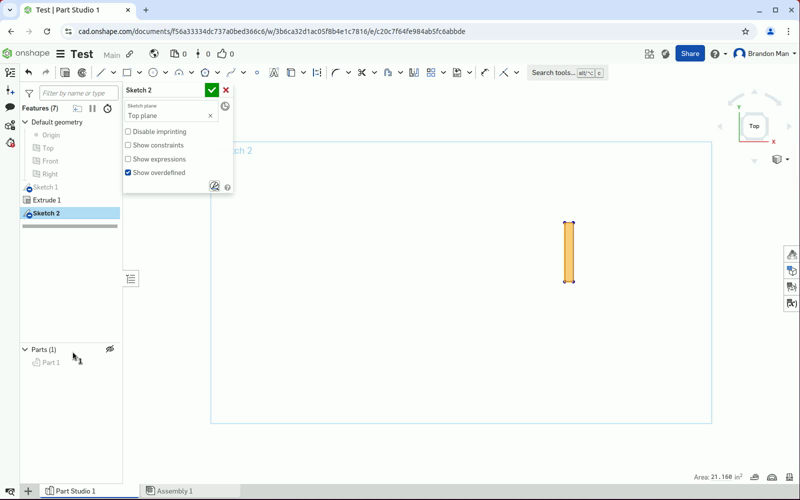
key(shift+y)
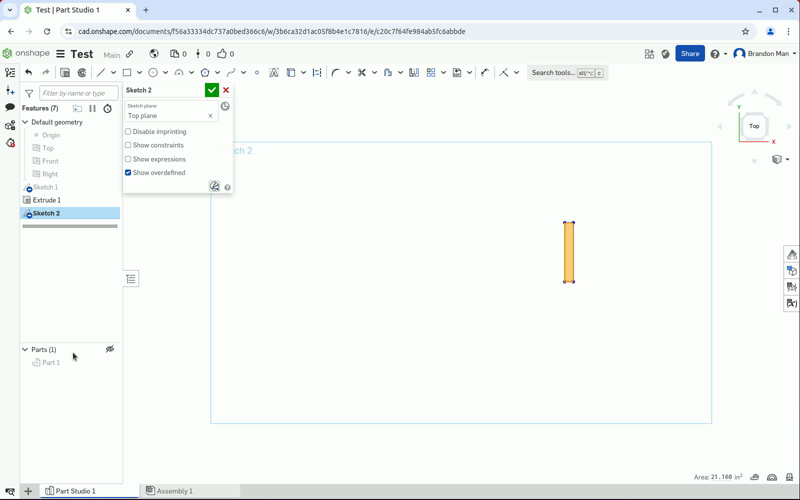
key(shift+e)
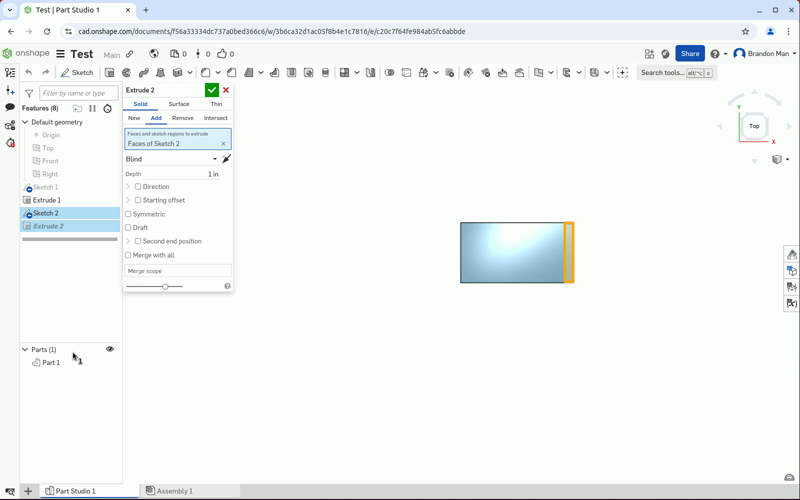
mouse_move(143, 106)
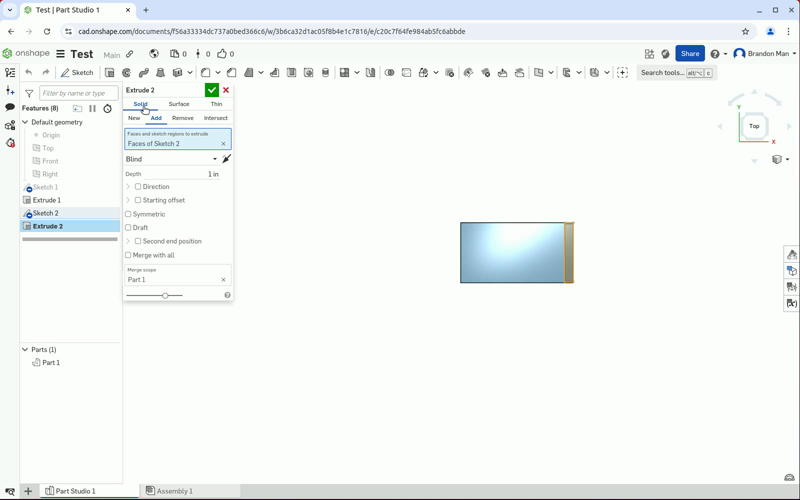
click(143, 106)
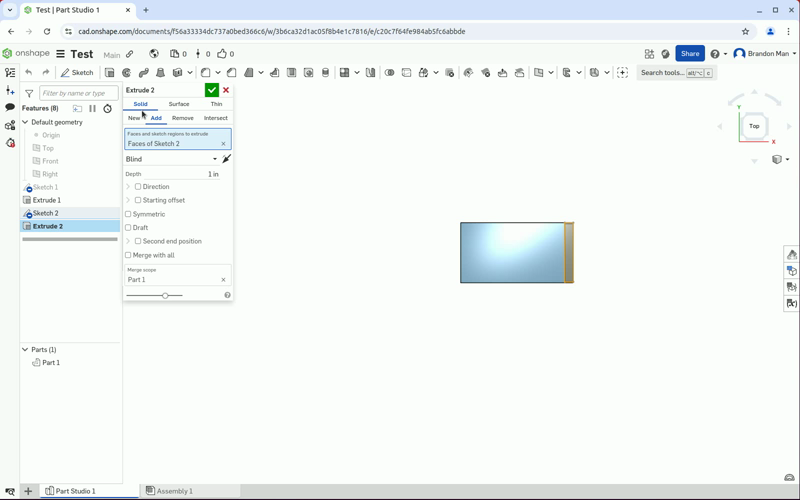
mouse_move(137, 120)
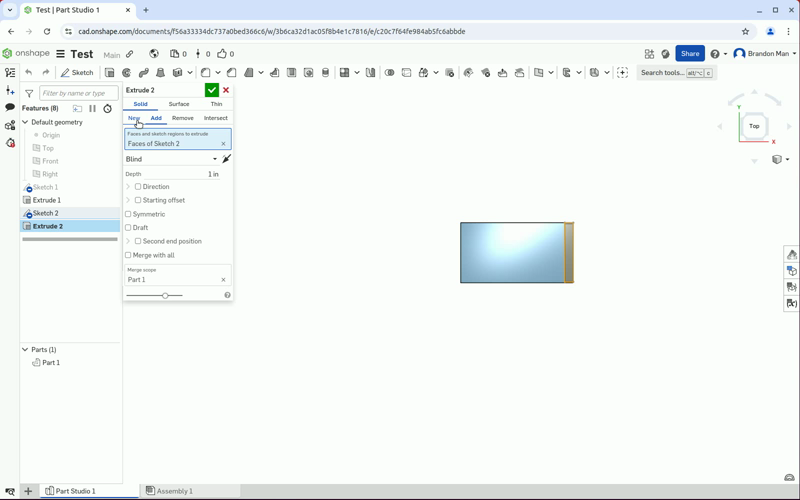
click(137, 120)
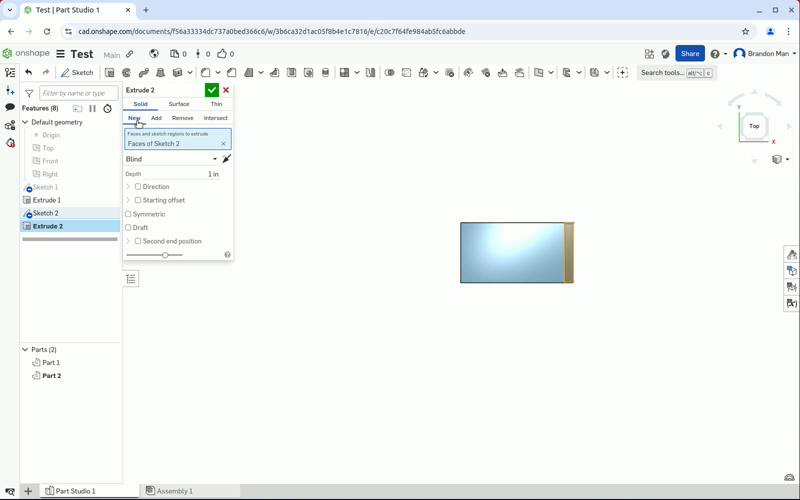
key(tab, 4)
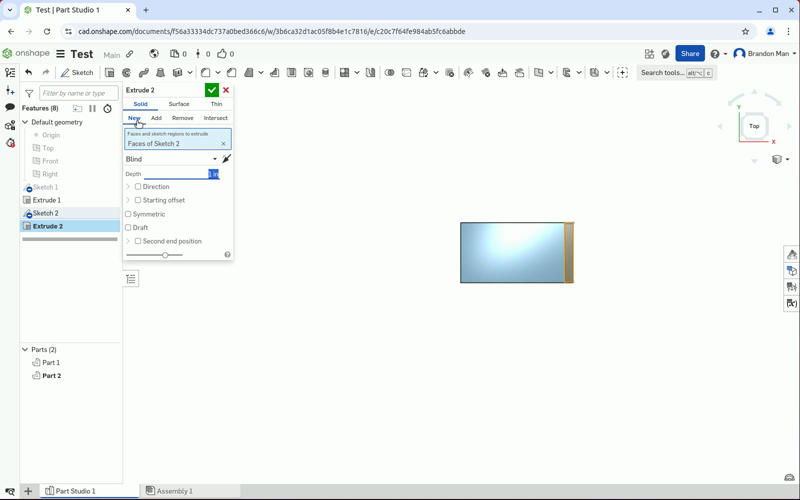
text(2.407)
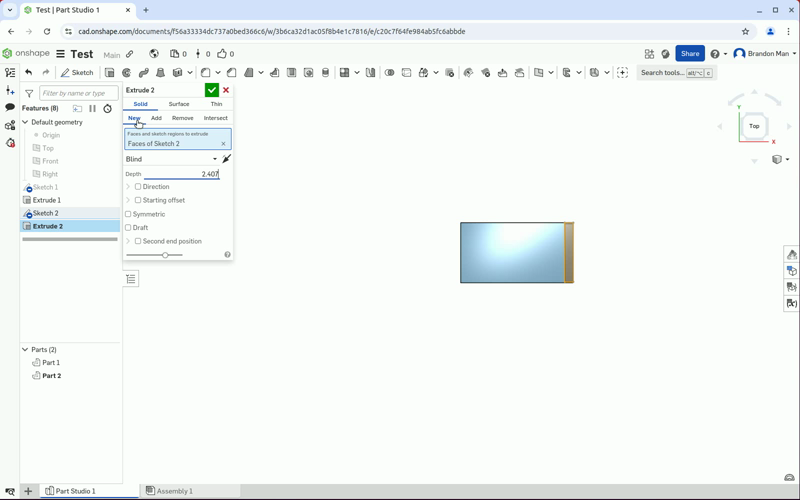
key(enter)
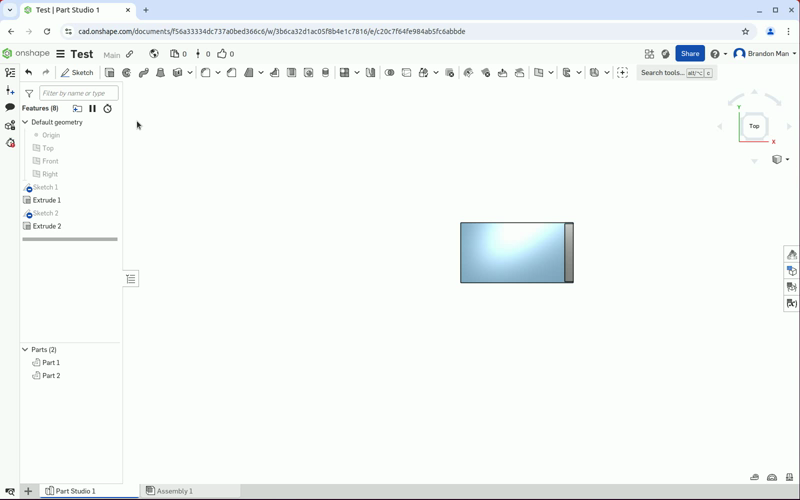
key(shift+h)
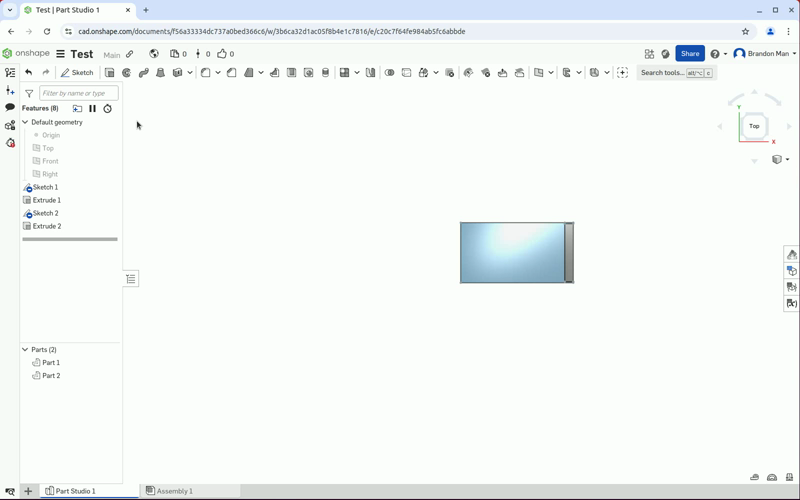
key(shift+h)
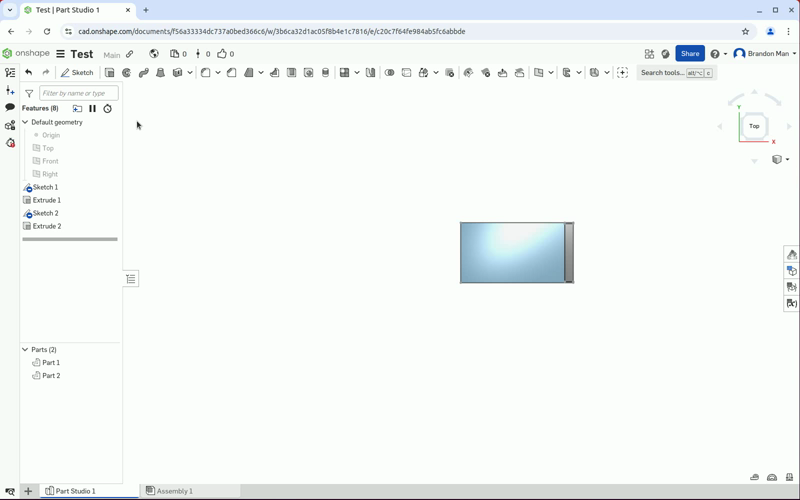
key(shift+7)
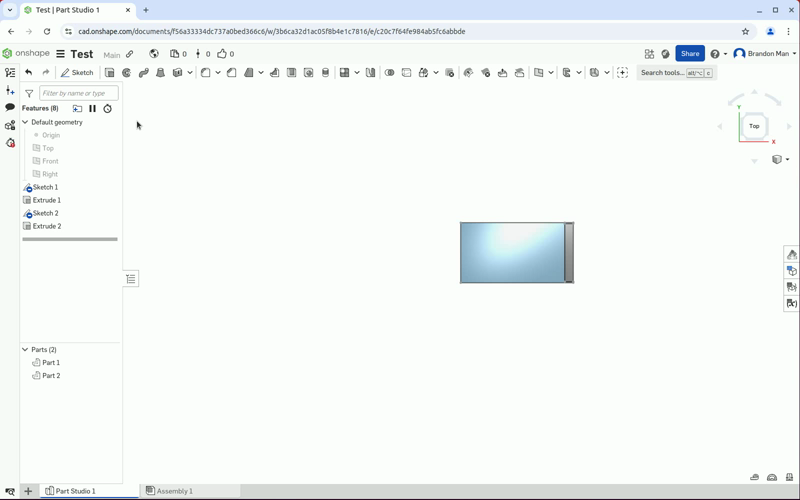
key(up, 3)
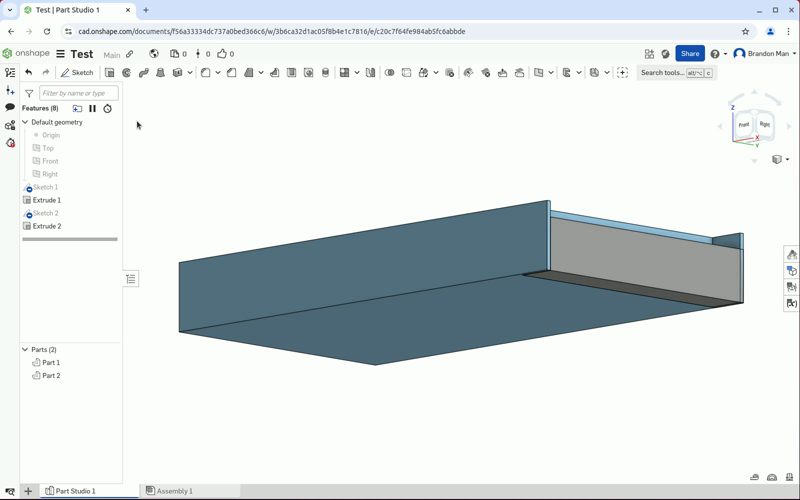
key(left, 3)
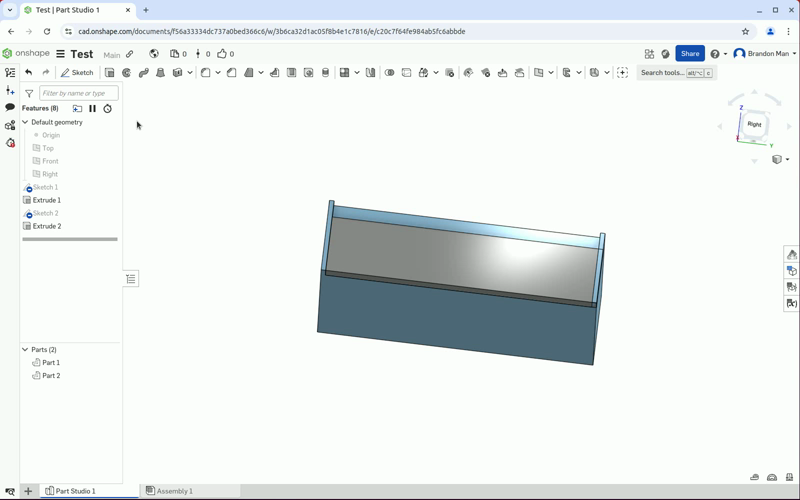
key(right, 3)
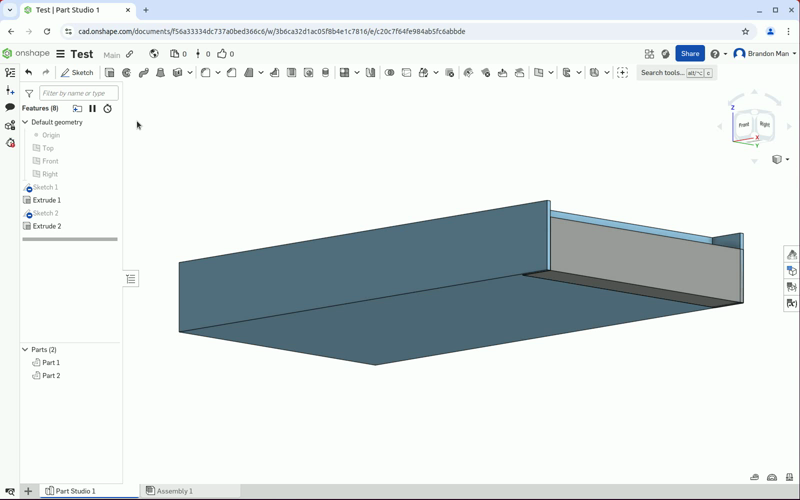
key(down, 3)
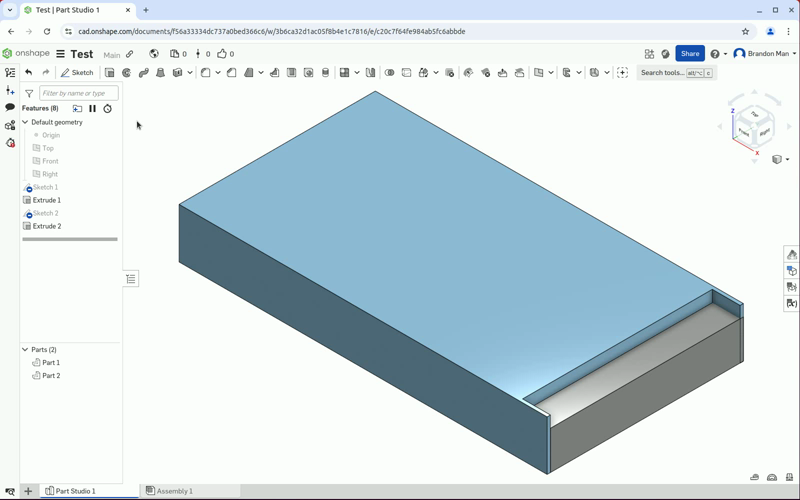
mouse_move(73, 189)
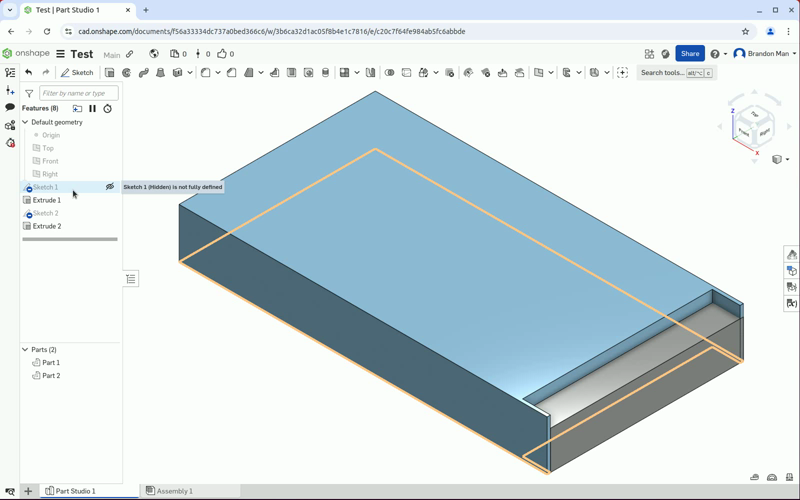
click(73, 189)